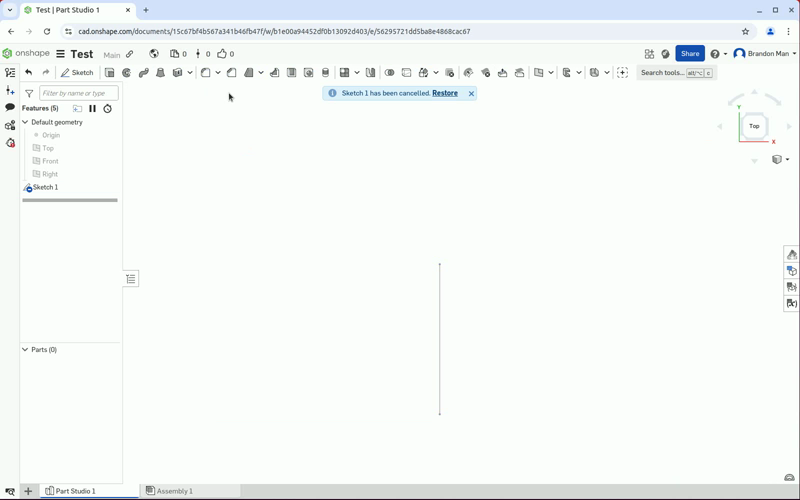
key(shift+h)
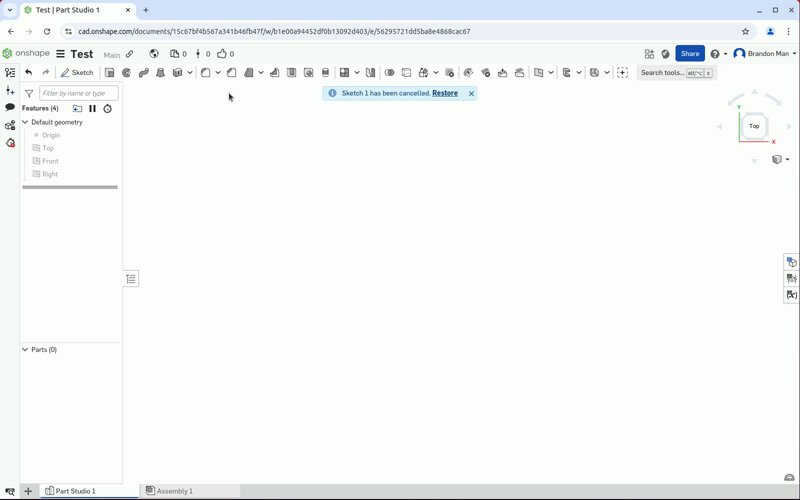
mouse_move(73, 352)
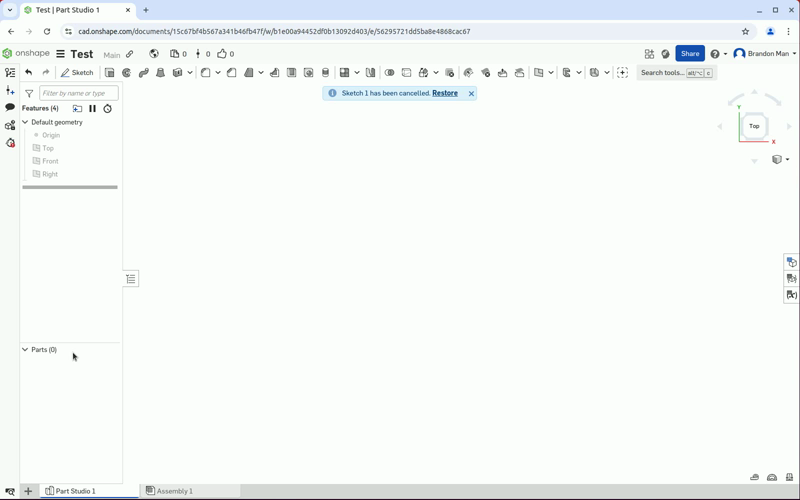
key(y)
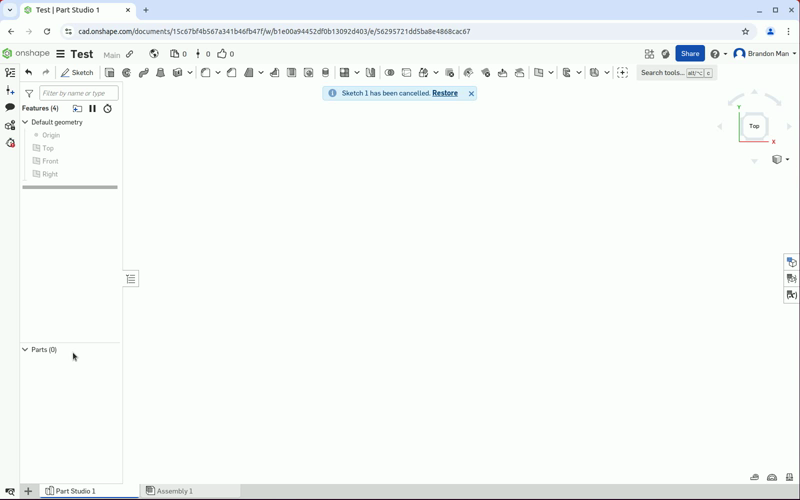
key(shift+p)
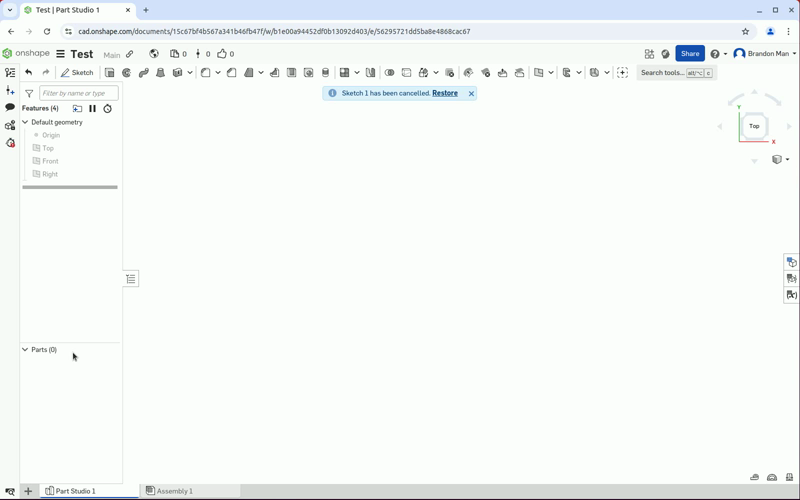
key(space)
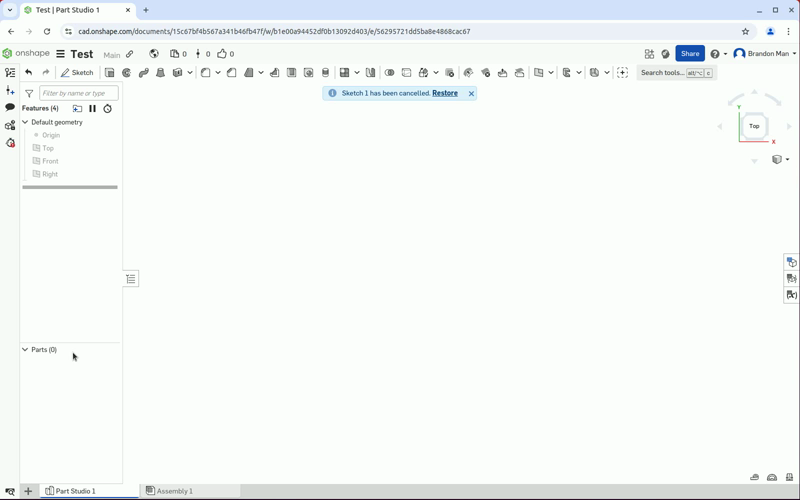
key_down(shift)
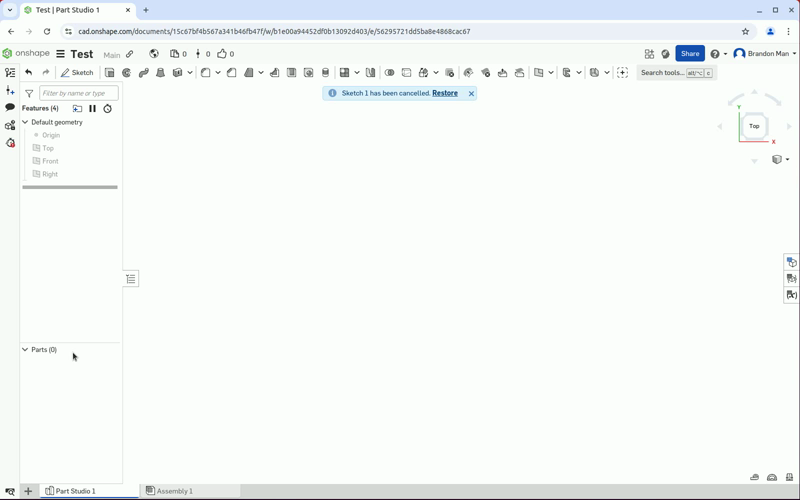
key(up)
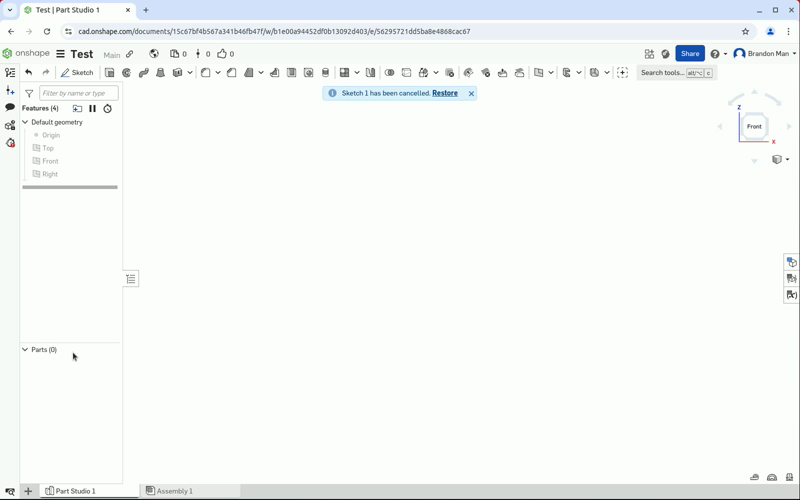
key_up(shift)
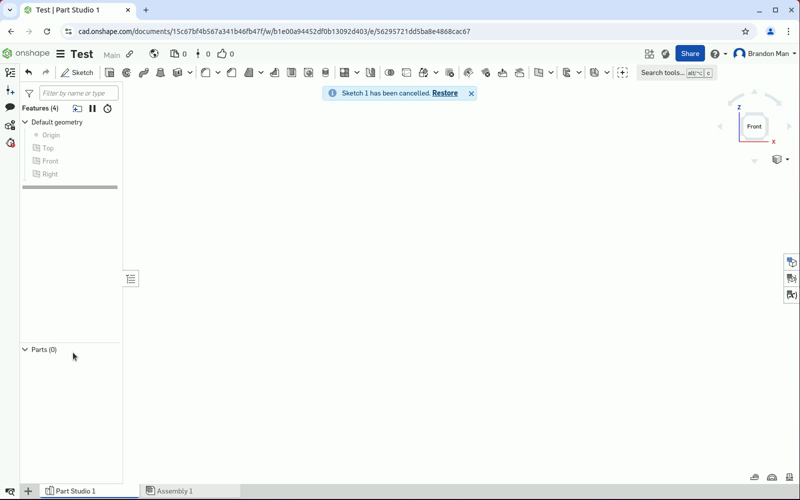
mouse_move(73, 352)
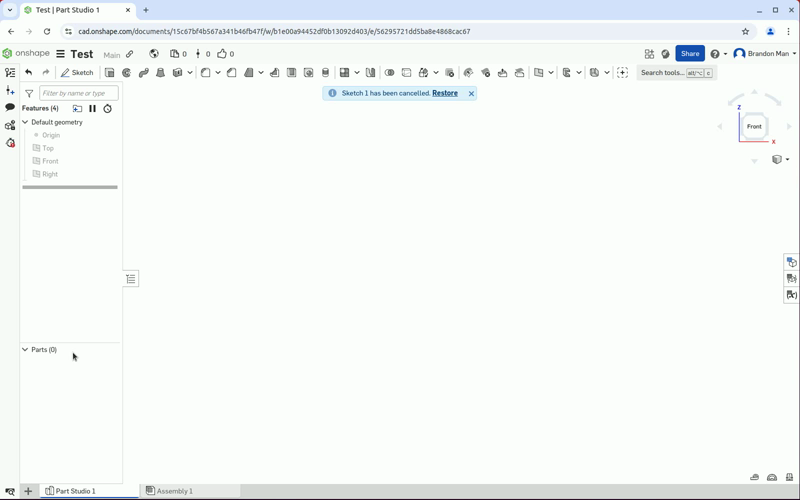
key(shift+y)
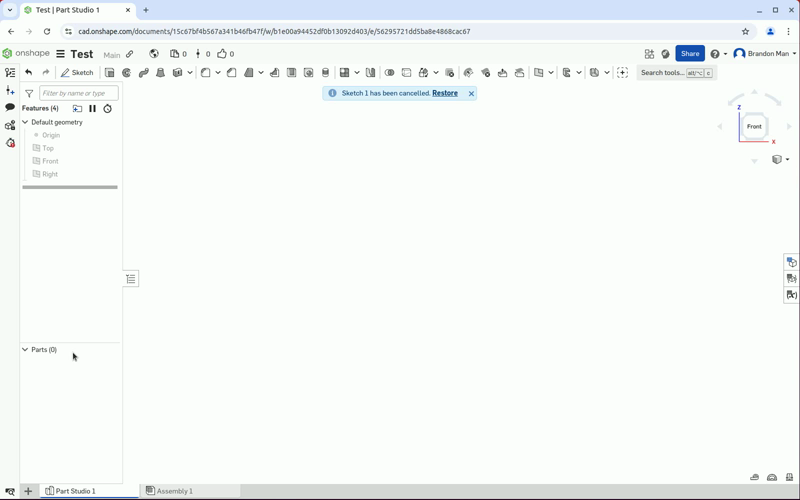
key(shift+s)
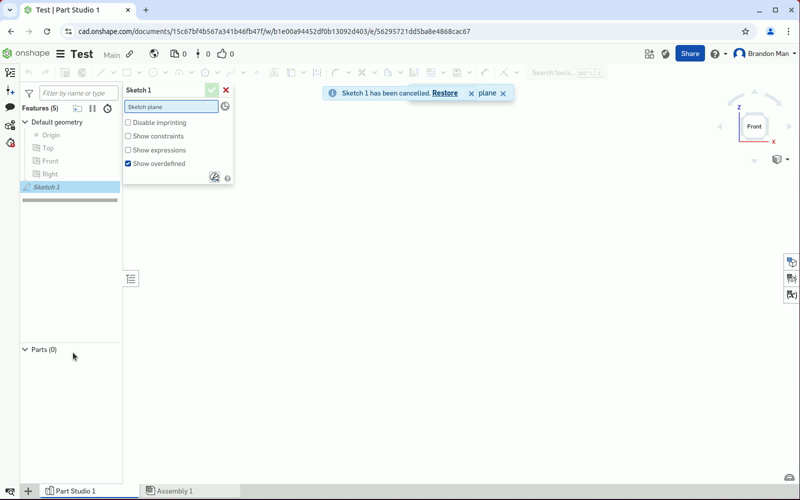
mouse_move(73, 163)
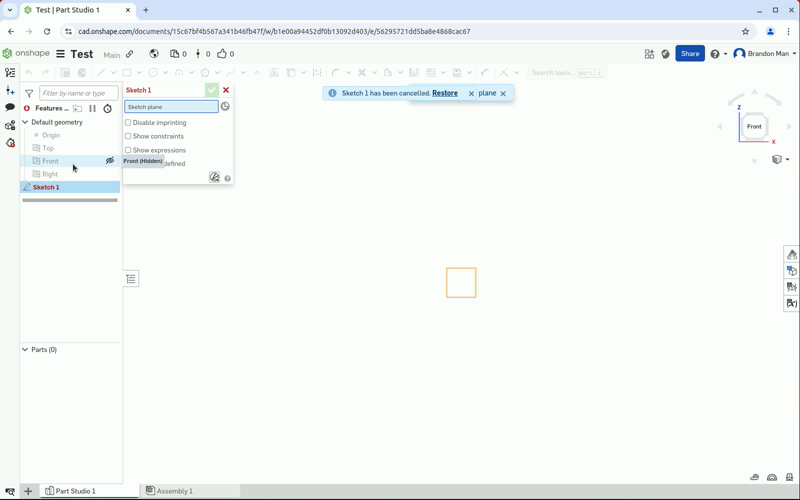
click(73, 163)
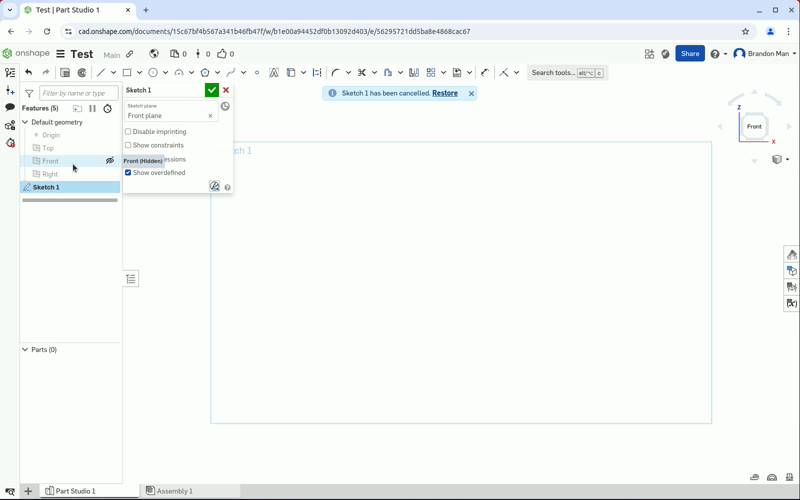
mouse_move(73, 352)
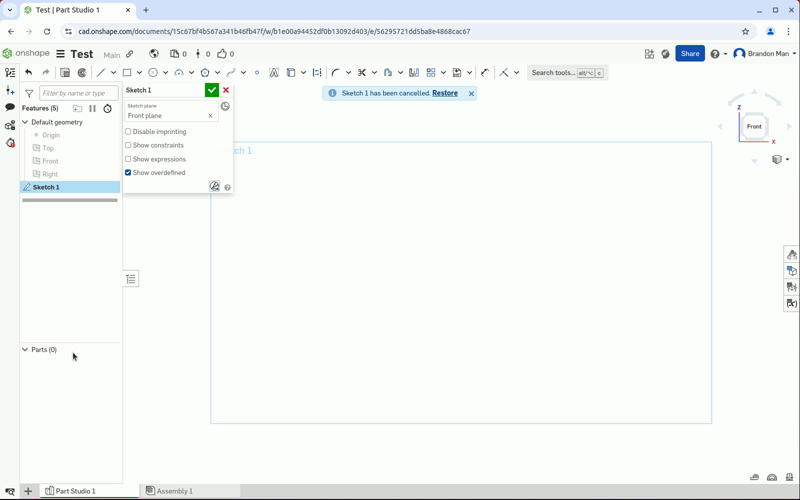
key(y)
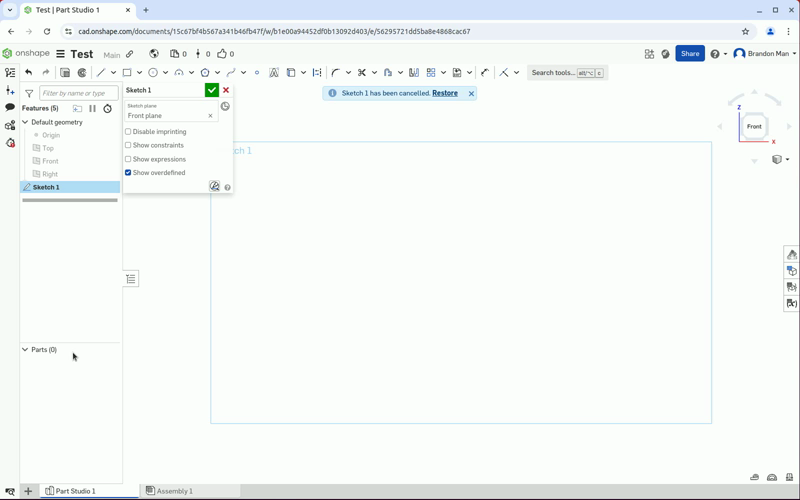
key(l)
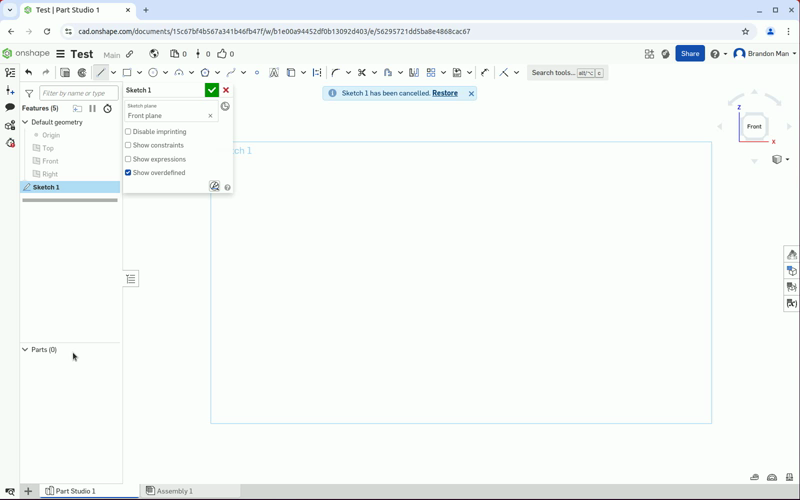
key_down(shift)
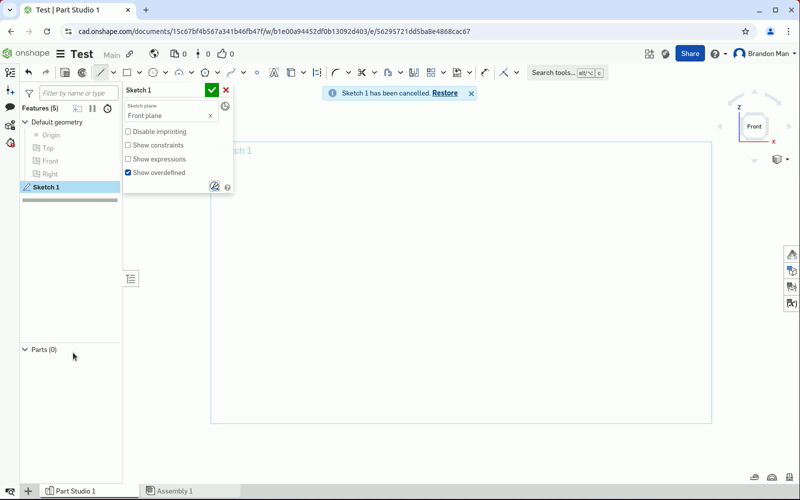
mouse_move(460, 282)
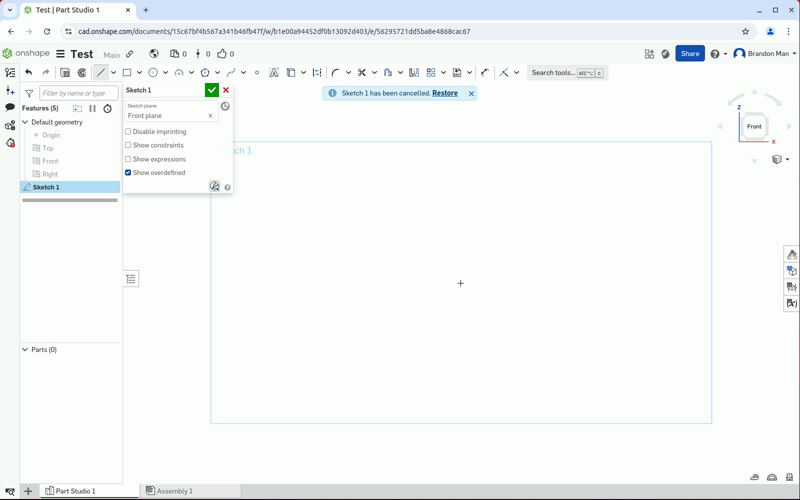
click(460, 282)
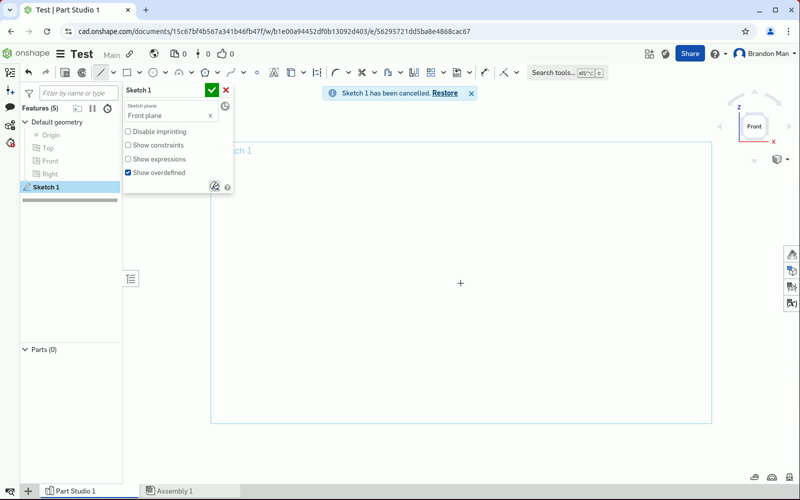
key_up(shift)
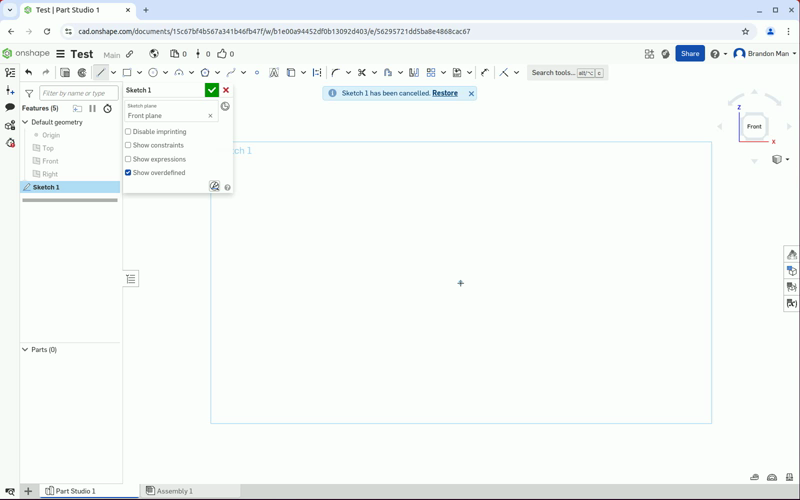
key_down(shift)
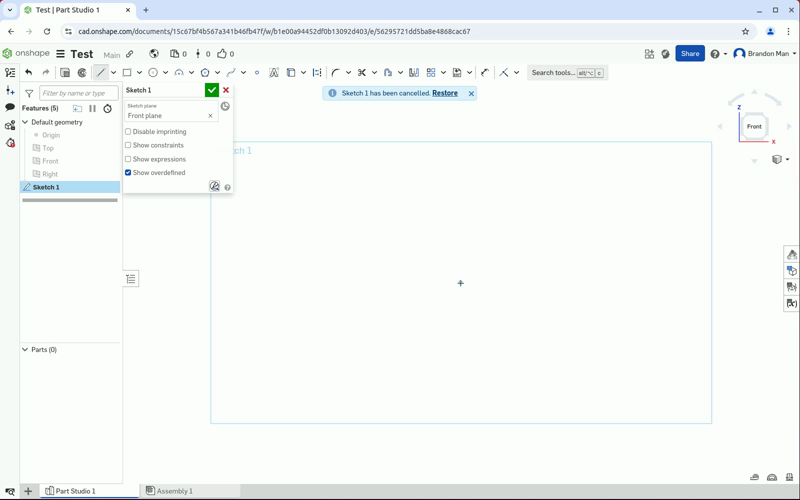
mouse_move(573, 282)
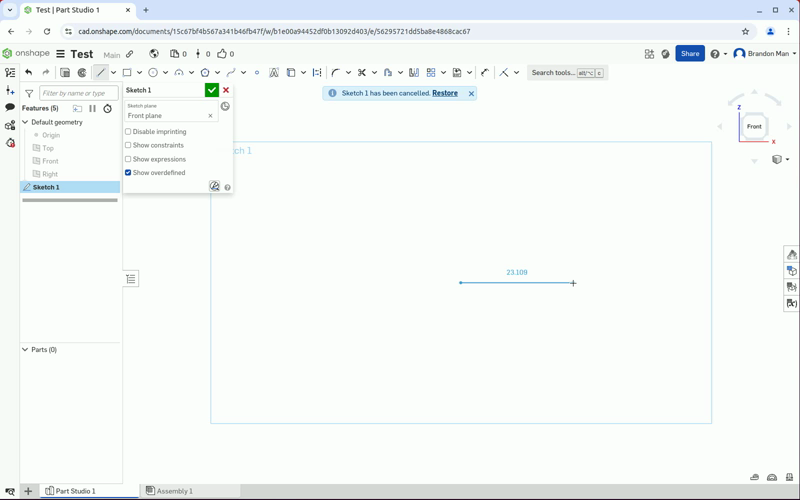
click(573, 282)
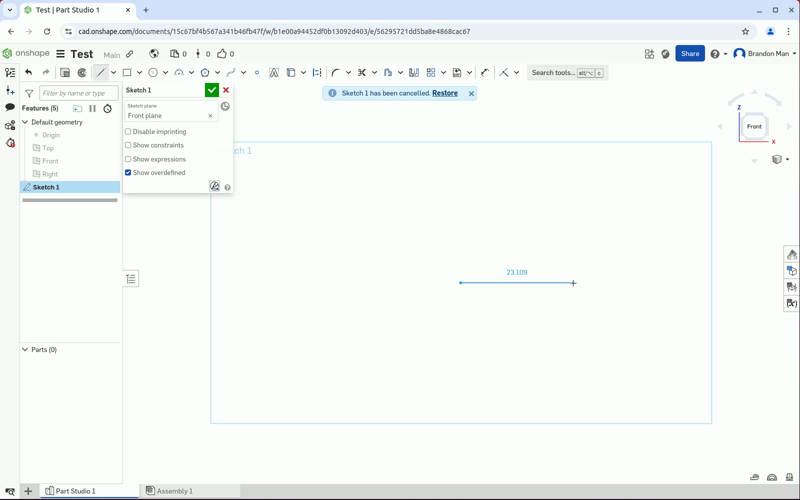
key_up(shift)
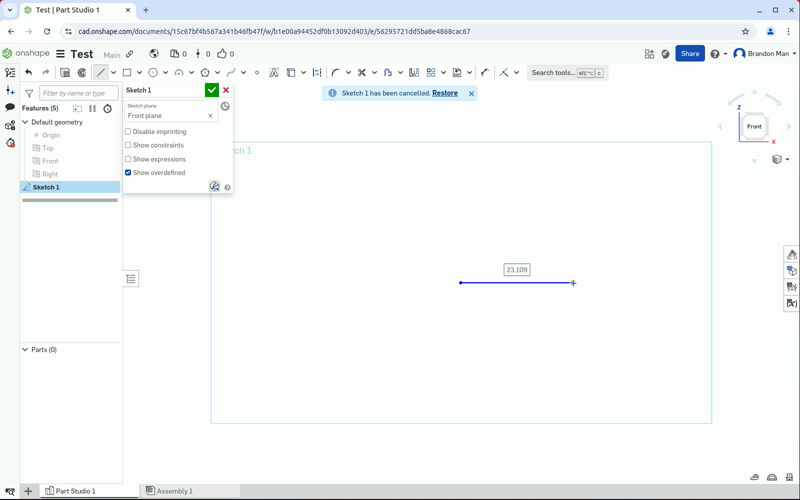
key_down(shift)
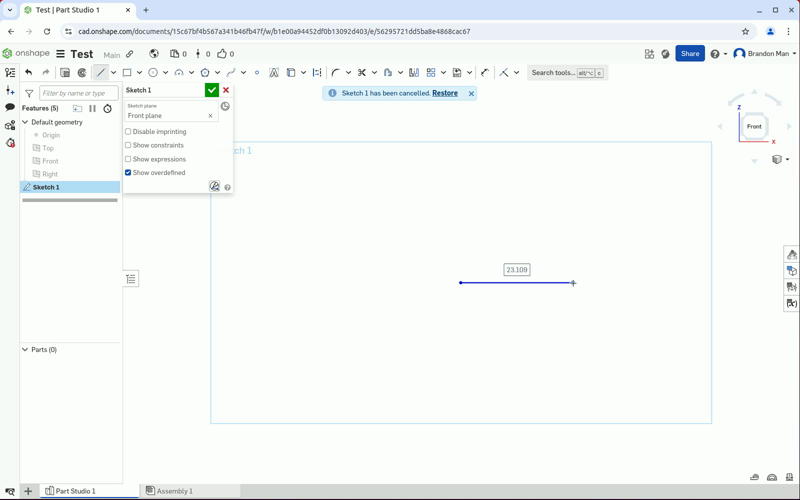
mouse_move(573, 189)
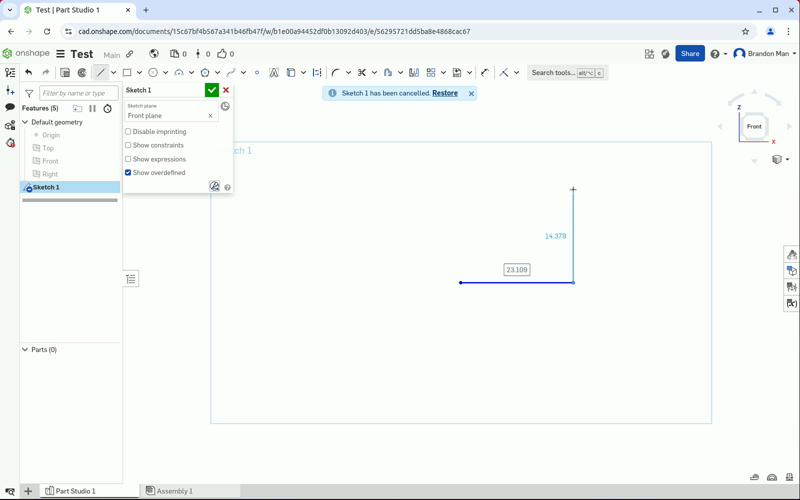
click(573, 189)
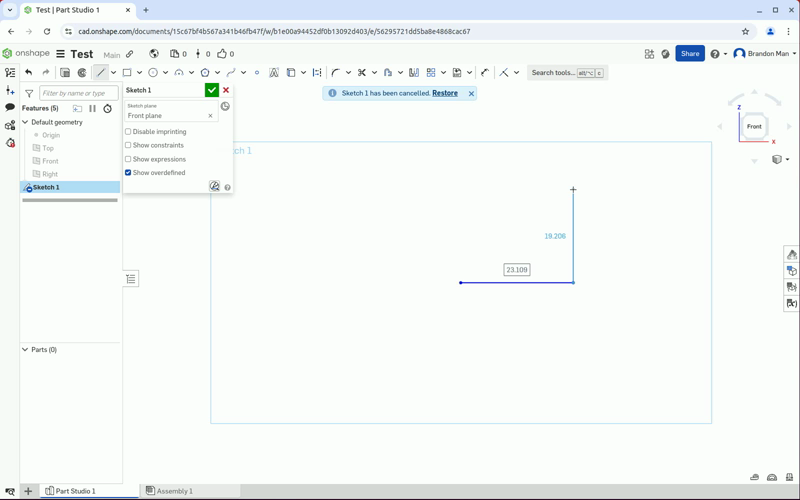
key_up(shift)
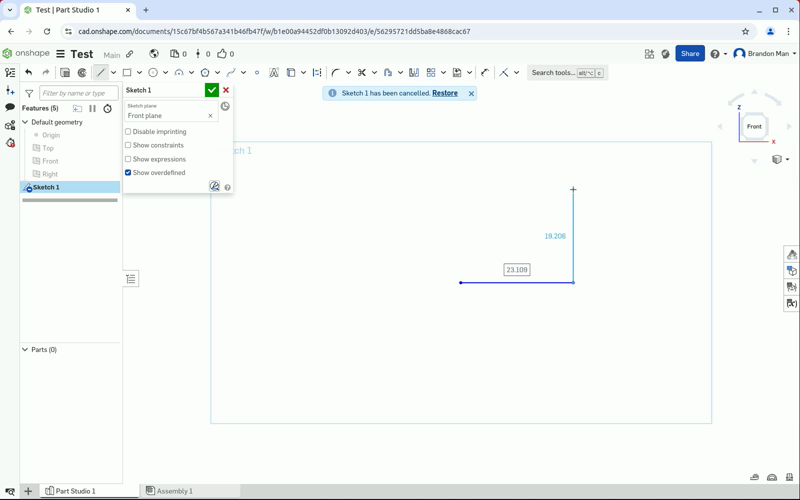
key_down(shift)
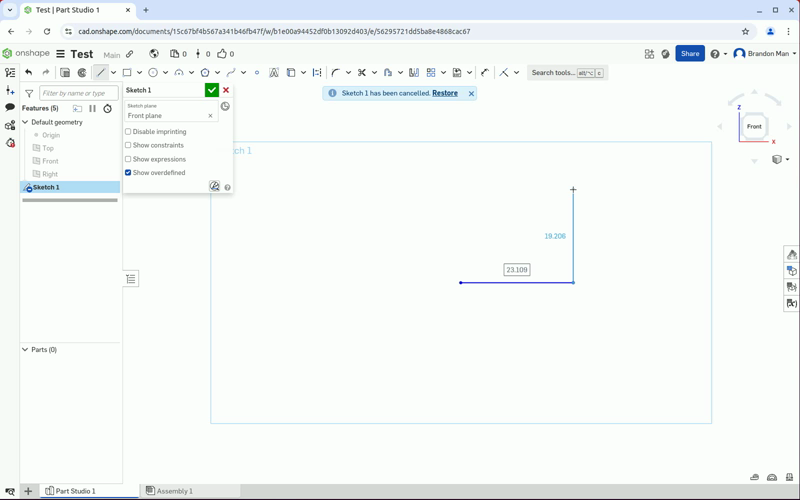
mouse_move(460, 189)
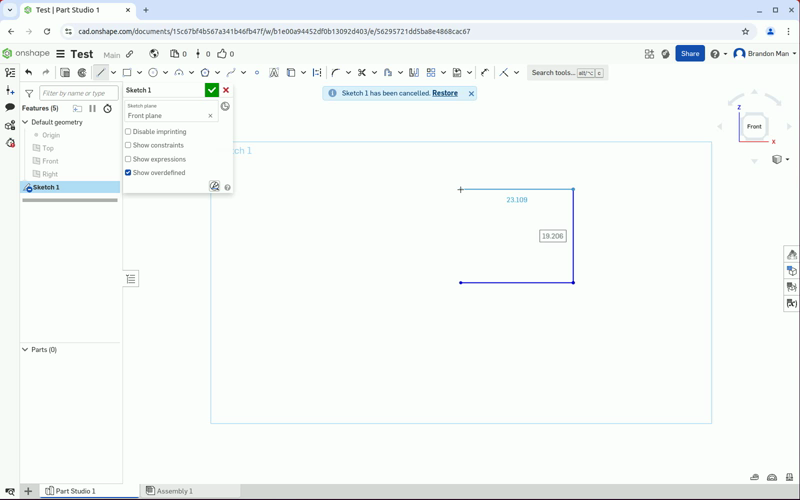
click(460, 189)
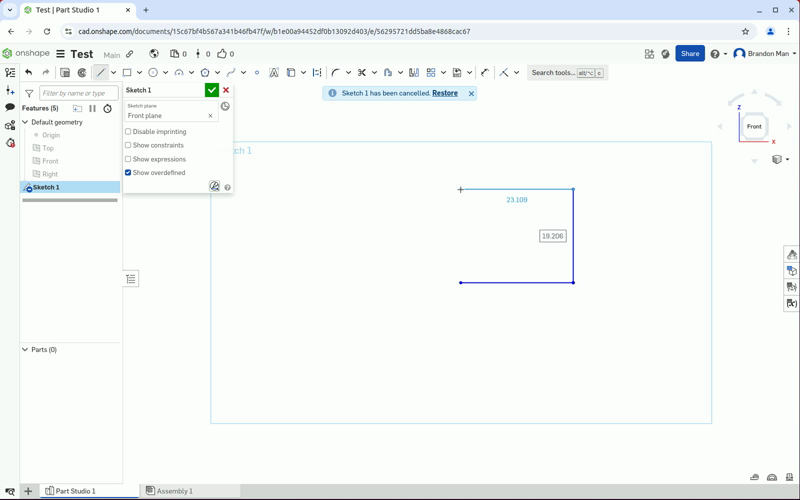
key_up(shift)
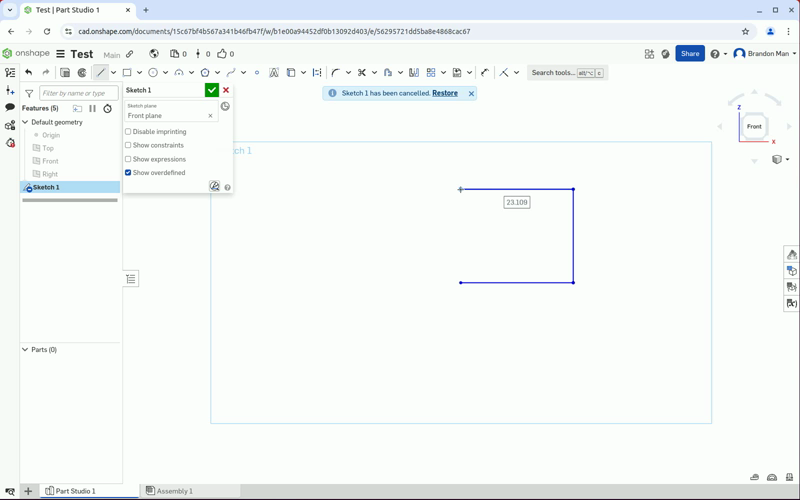
key_down(shift)
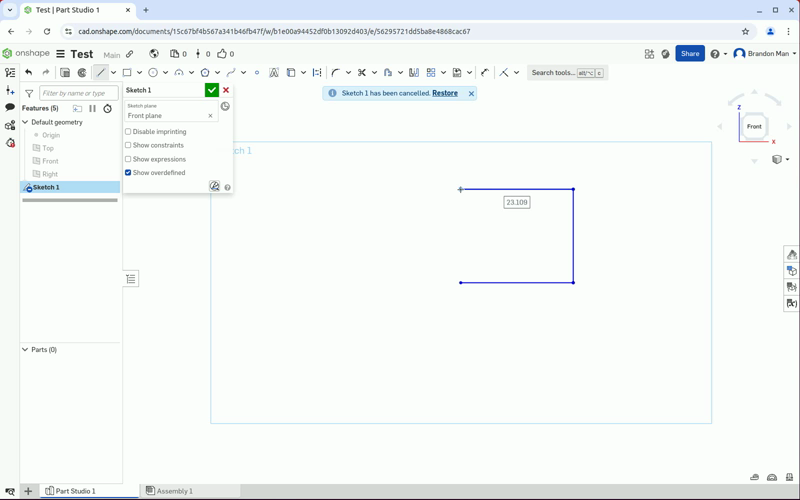
mouse_move(460, 282)
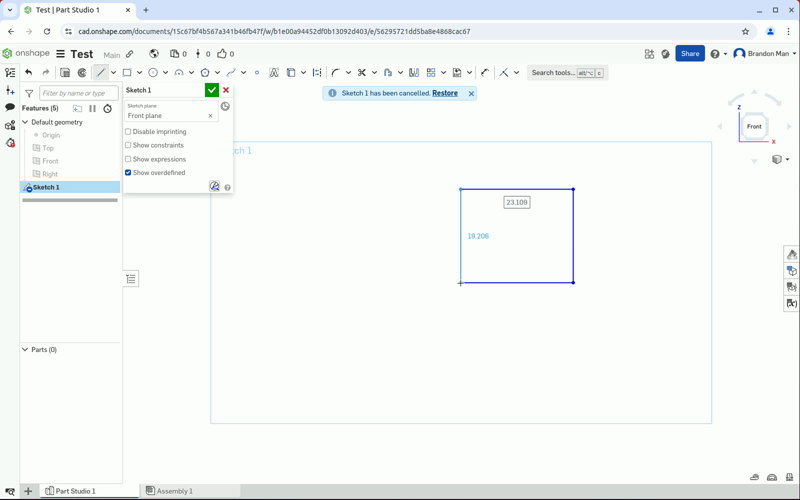
key_up(shift)
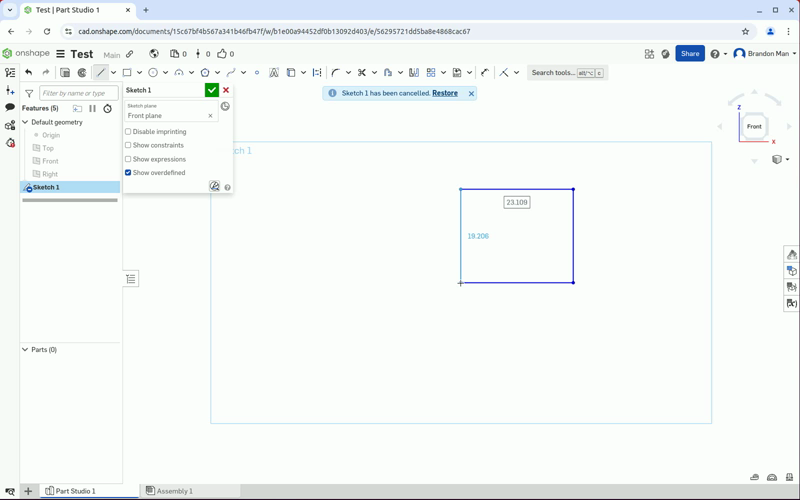
click(460, 282)
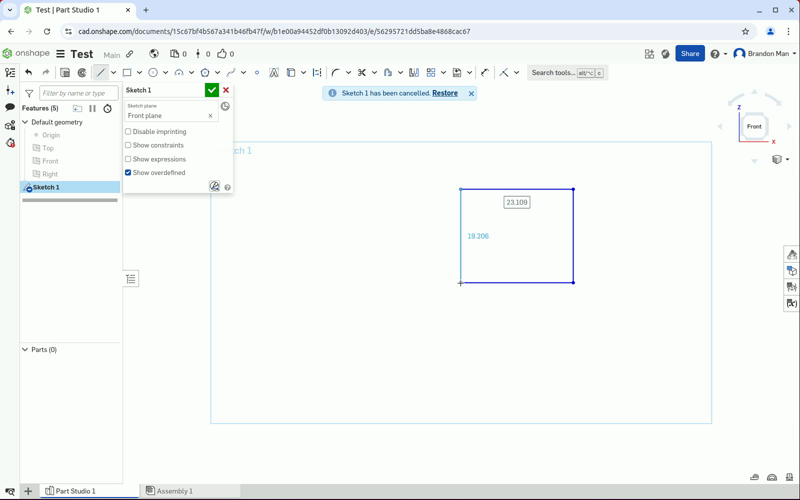
key(esc)
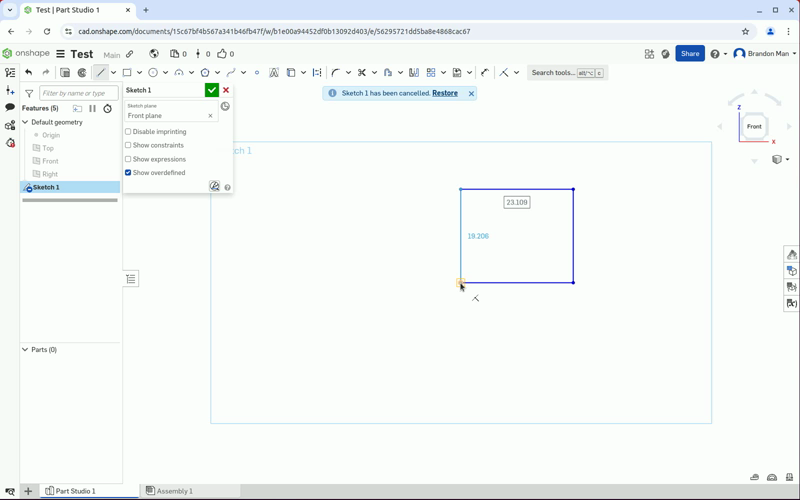
mouse_move(507, 206)
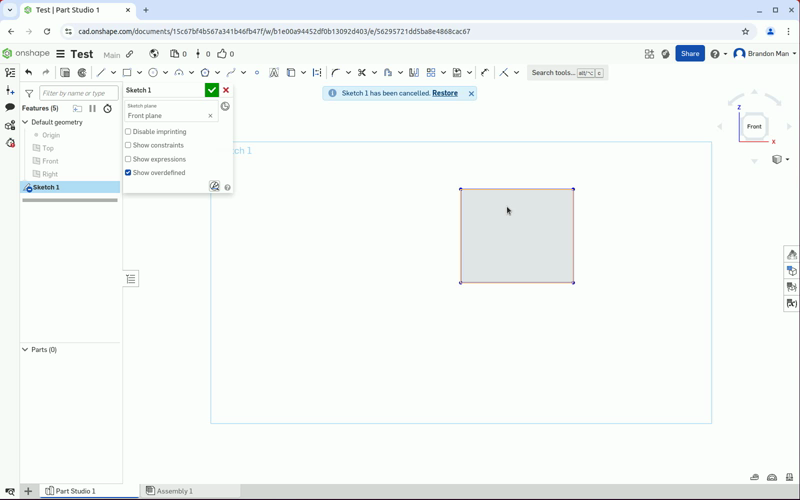
click(507, 206)
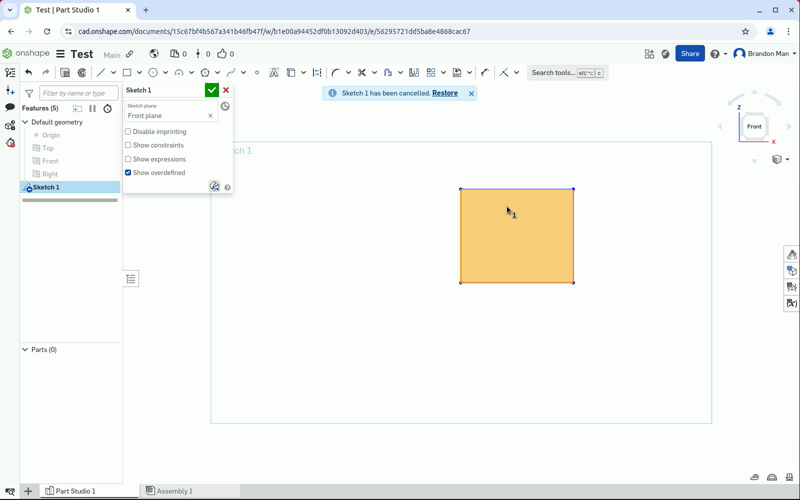
mouse_move(73, 352)
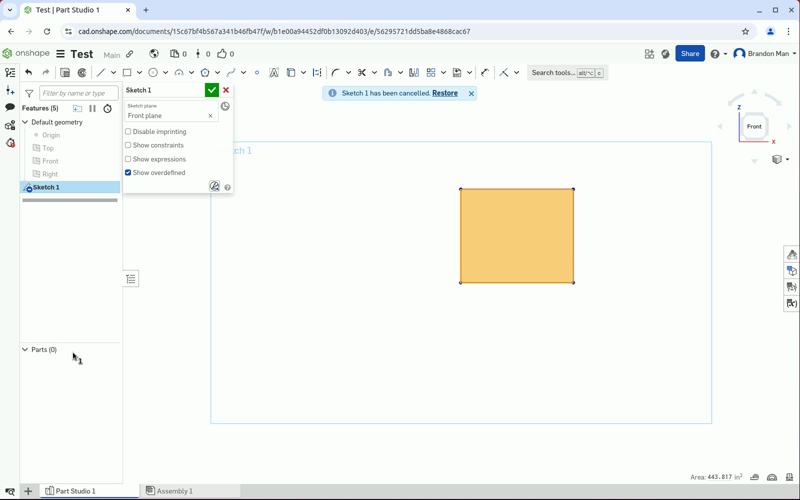
key(shift+y)
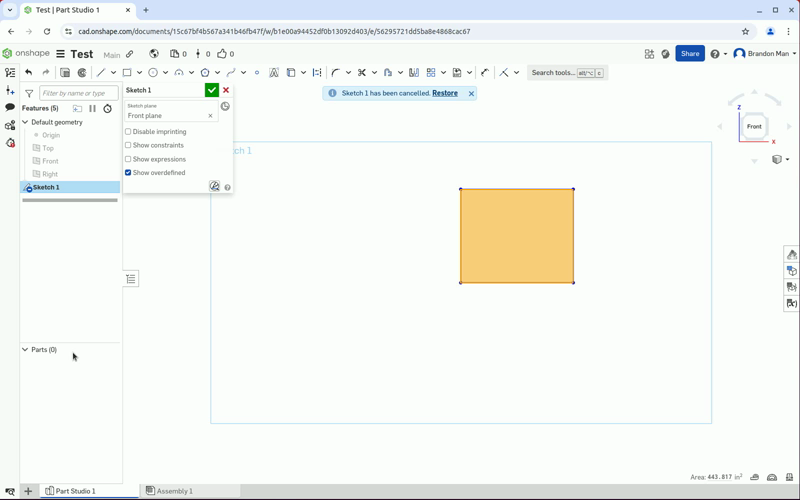
key(shift+e)
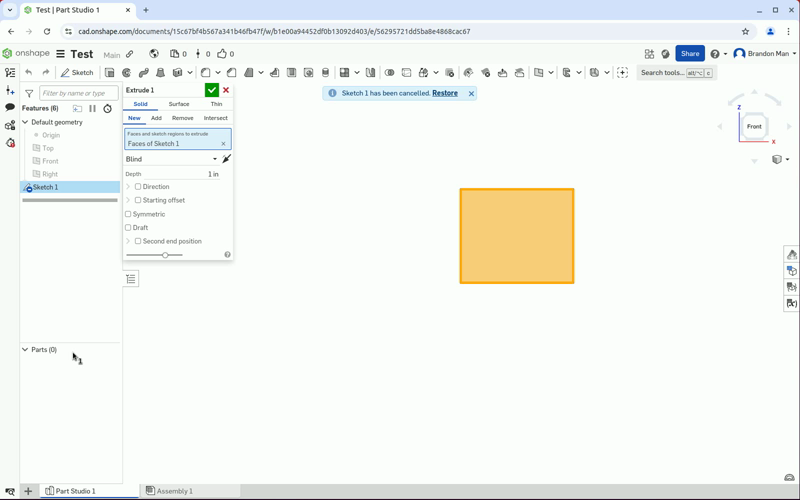
mouse_move(143, 106)
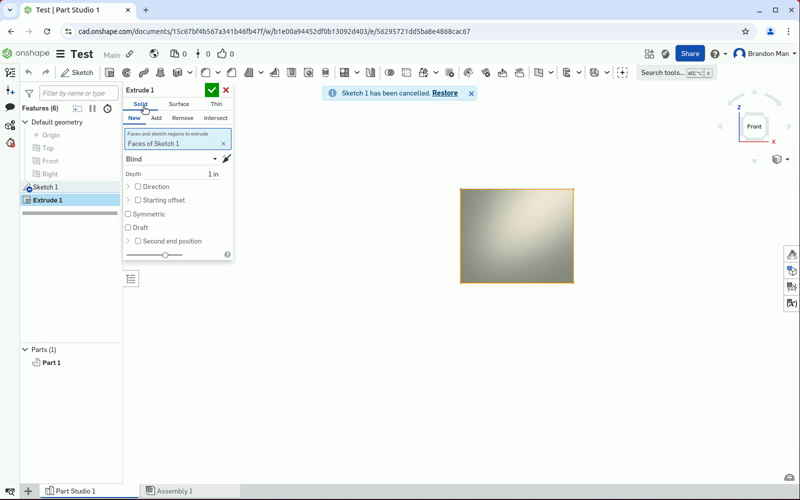
click(143, 106)
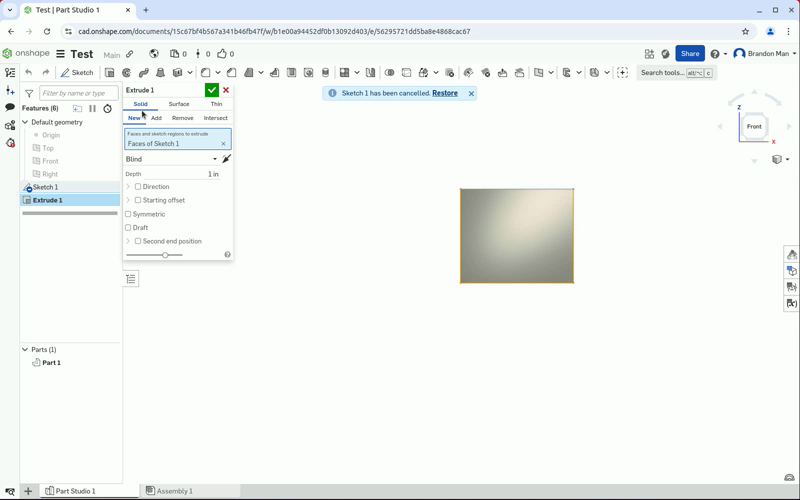
mouse_move(137, 120)
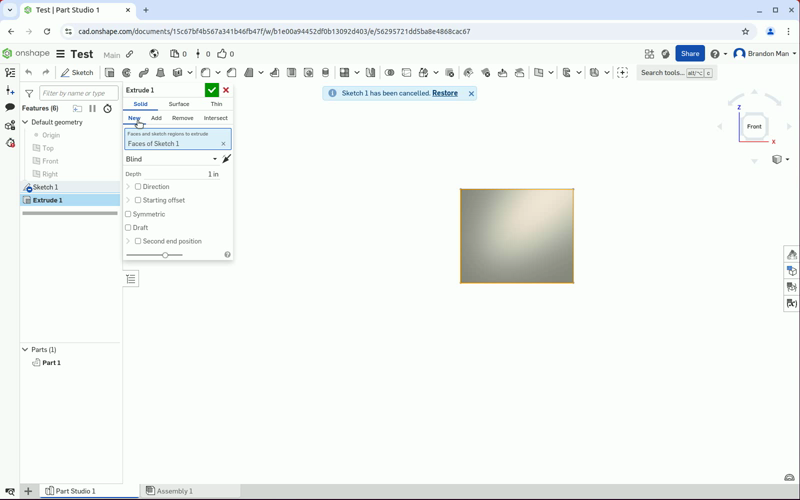
click(137, 120)
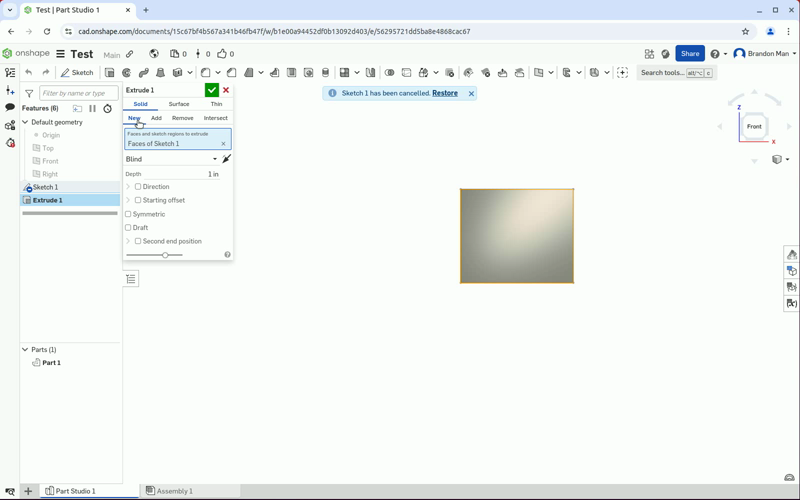
key(tab, 4)
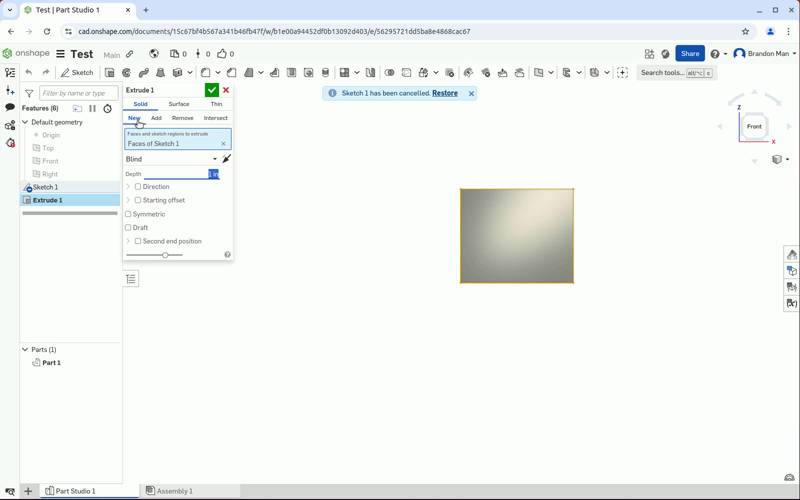
text(15.405)
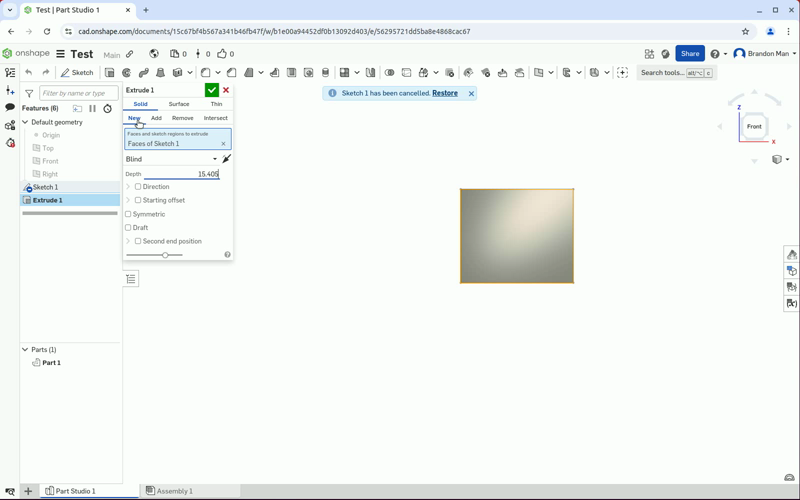
key(enter)
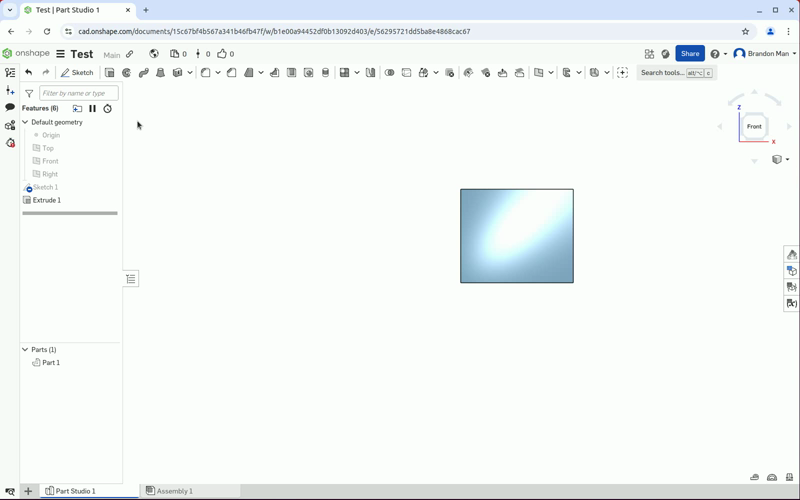
key(shift+h)
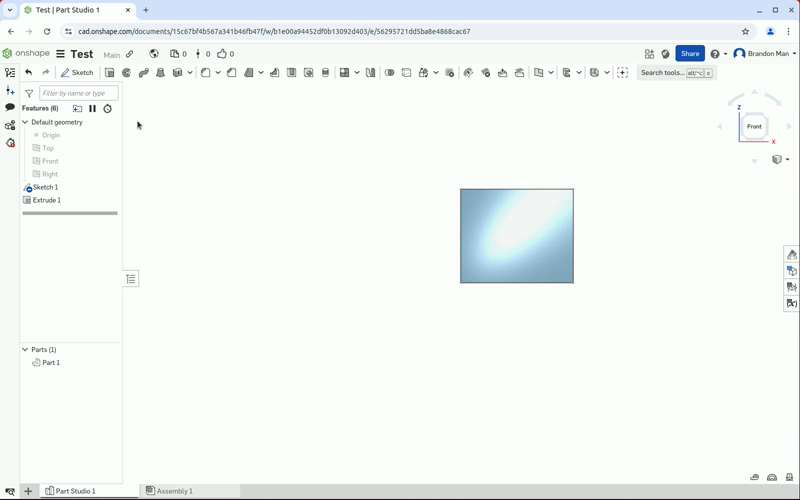
key(shift+h)
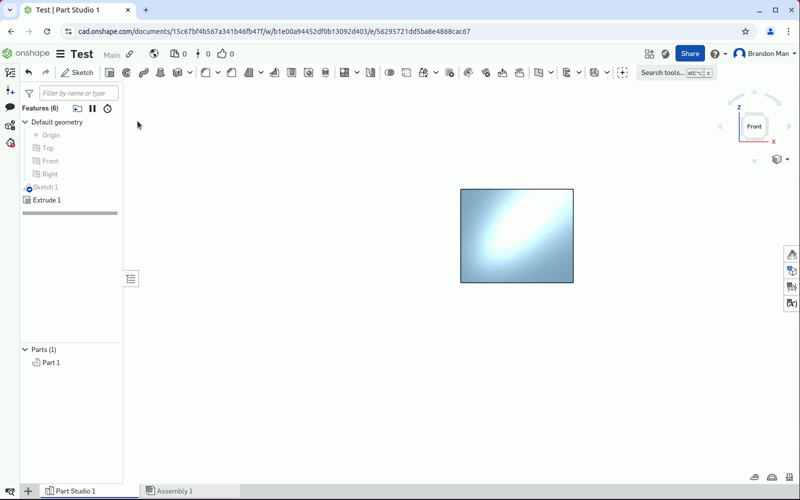
mouse_move(73, 189)
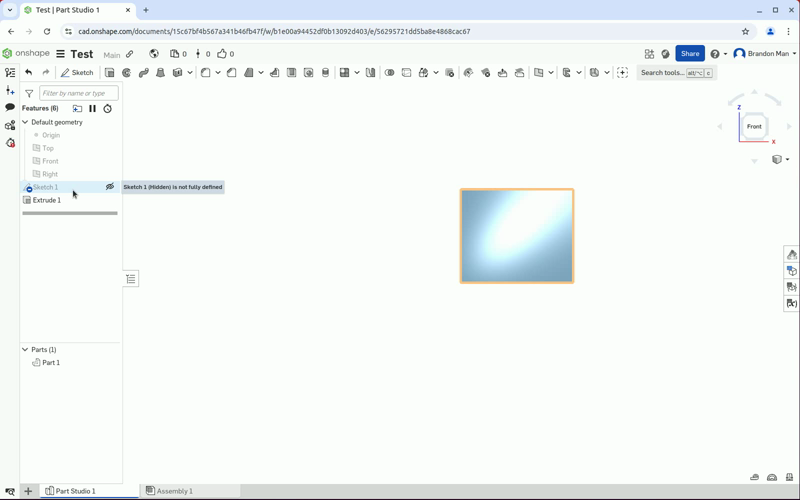
click(73, 189)
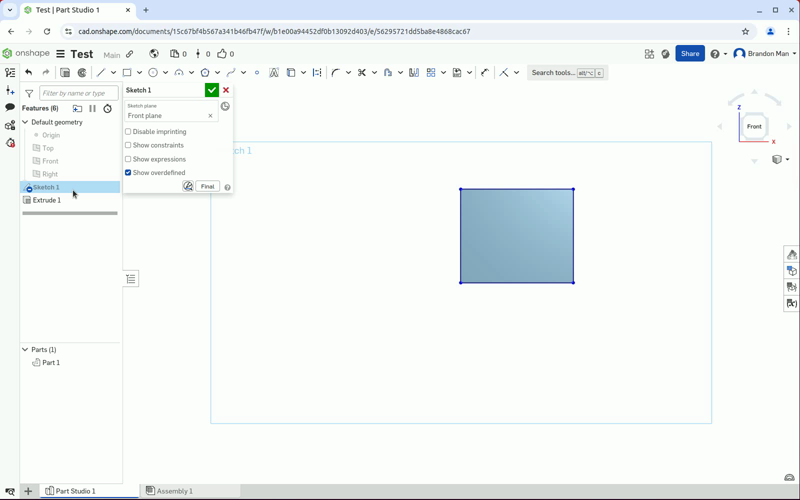
mouse_move(229, 92)
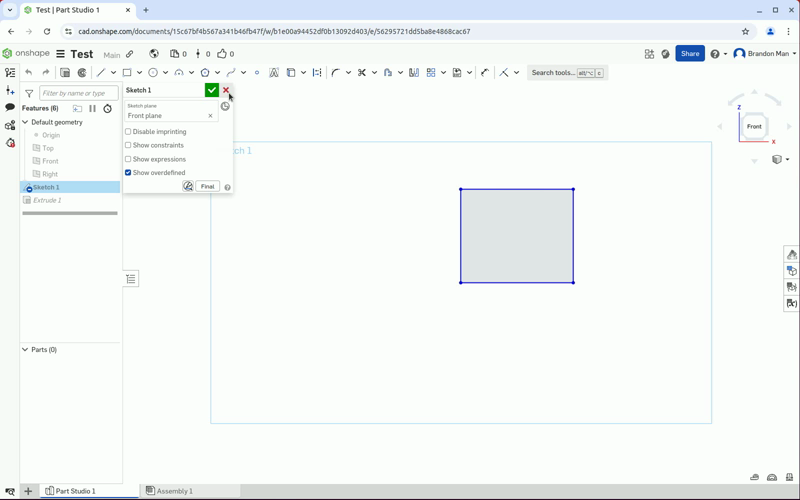
click(229, 92)
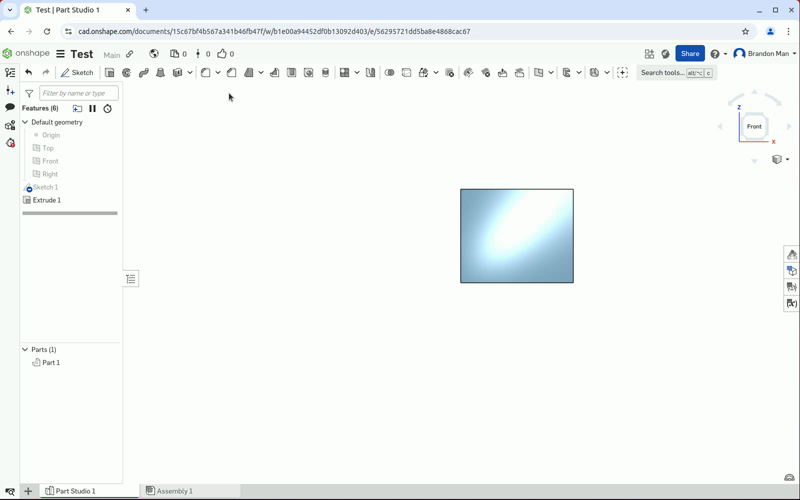
mouse_move(73, 352)
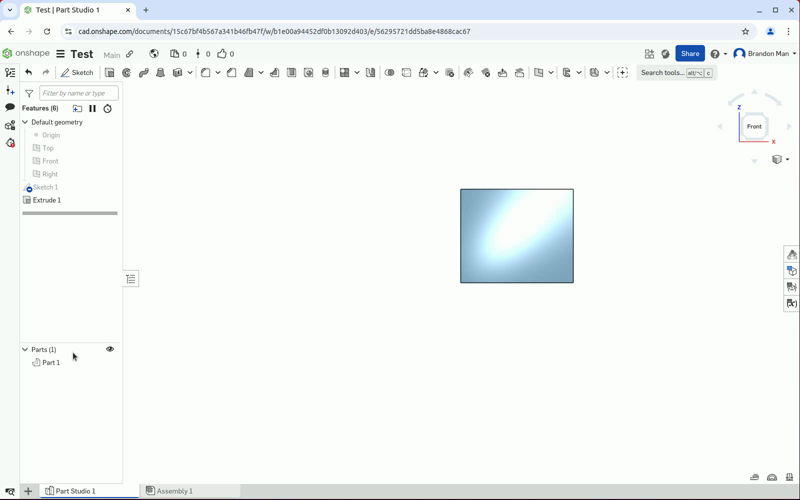
key(y)
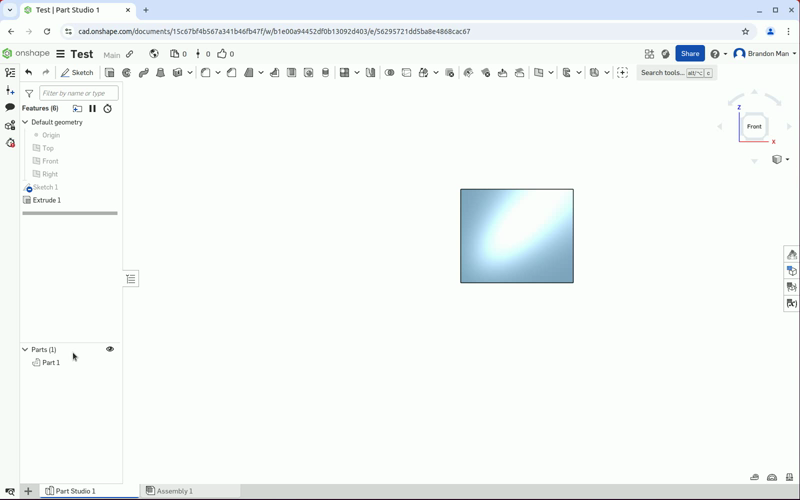
key(shift+p)
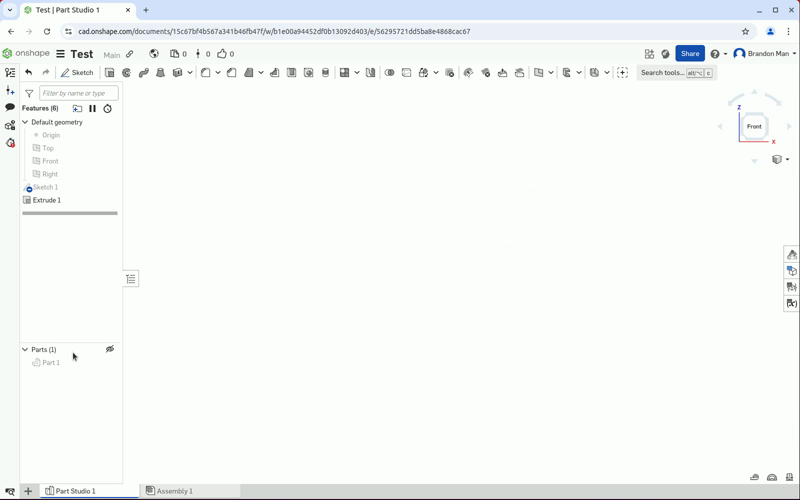
key(space)
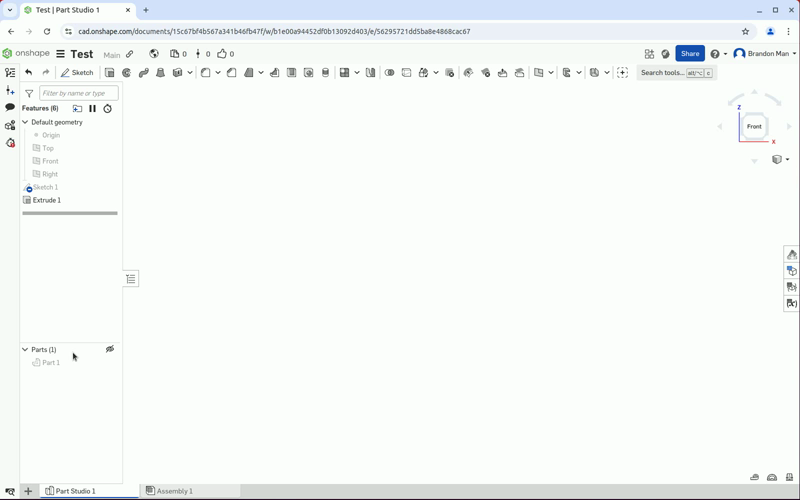
key_down(shift)
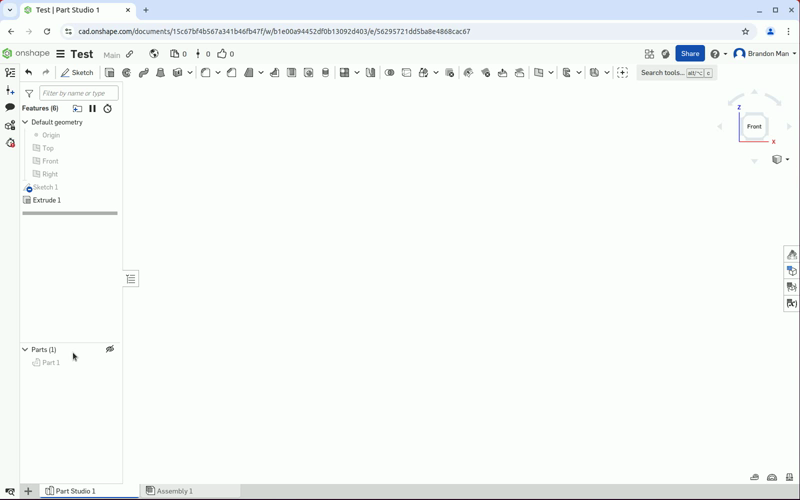
key(left)
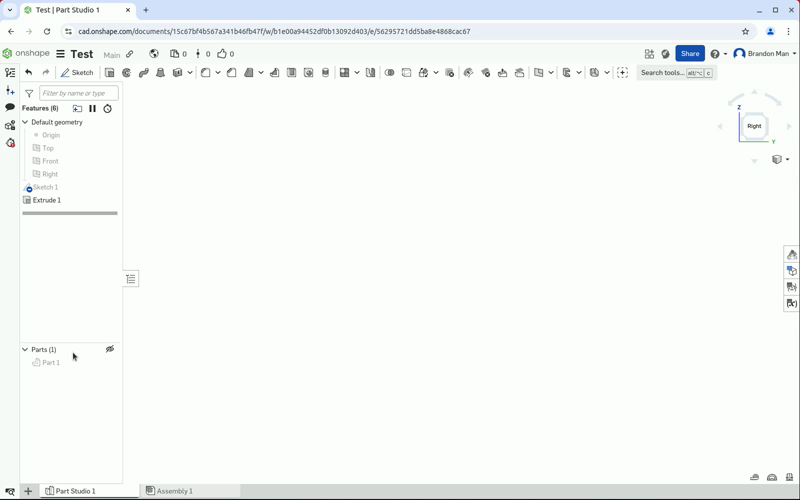
key_up(shift)
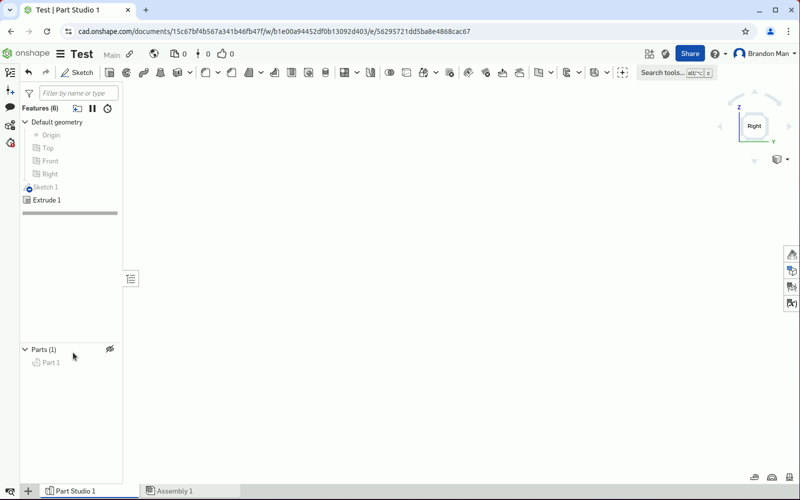
mouse_move(73, 352)
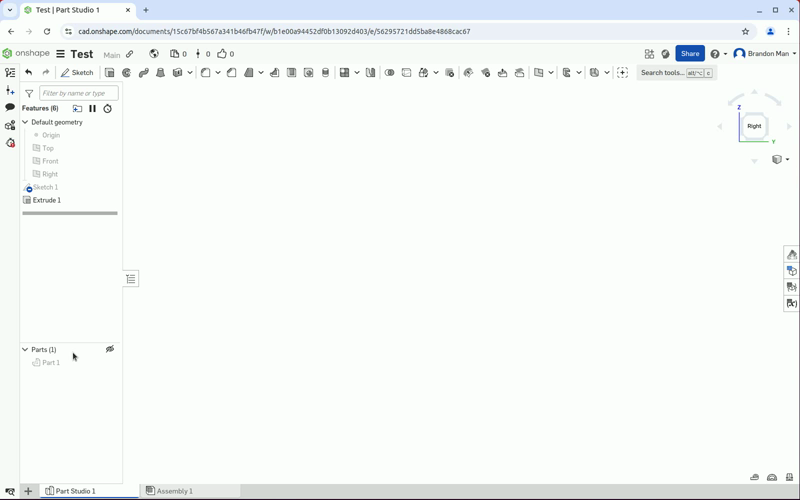
key(shift+y)
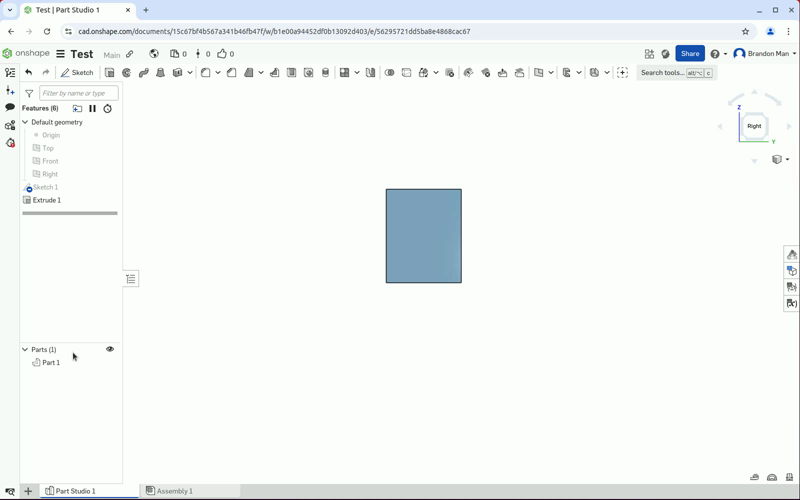
mouse_move(541, 75)
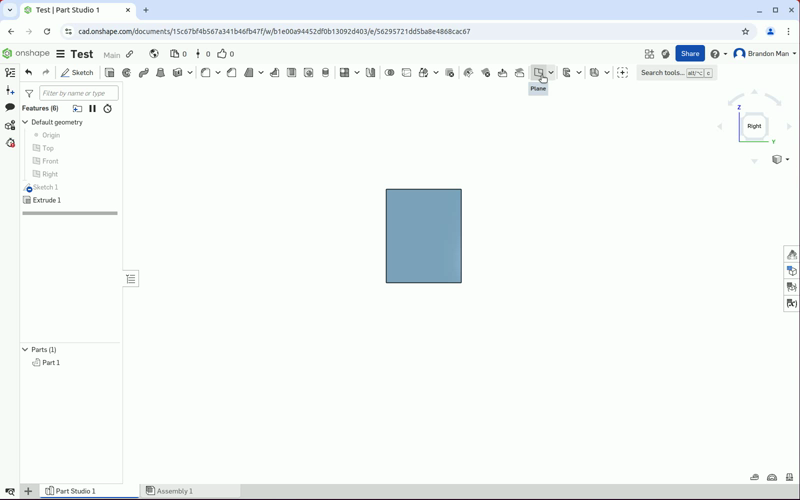
click(541, 75)
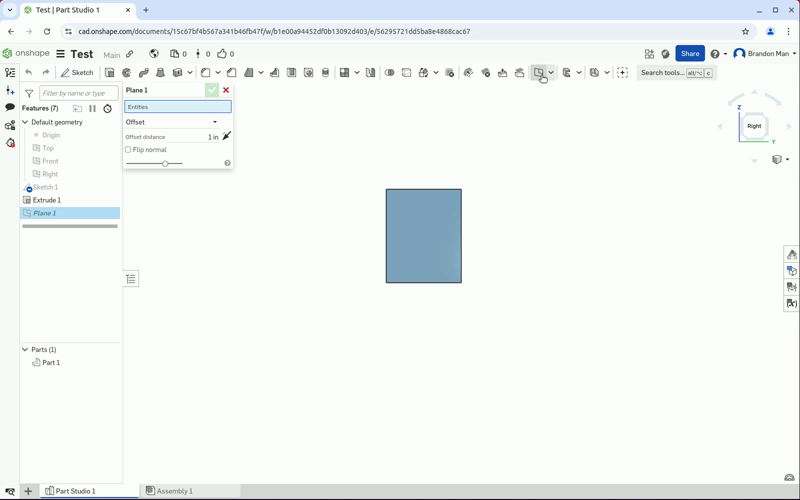
mouse_move(73, 176)
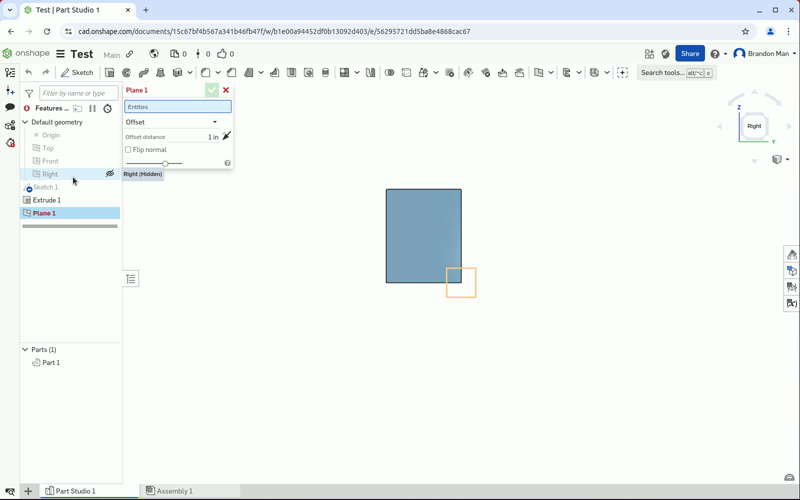
click(73, 176)
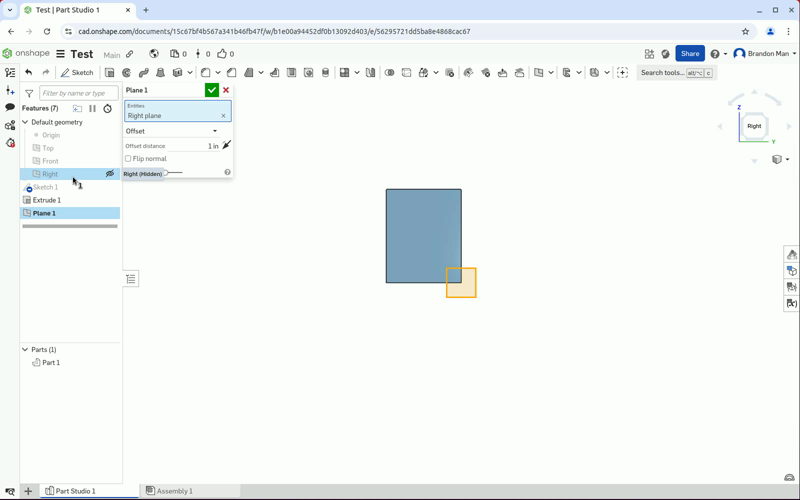
key(tab, 2)
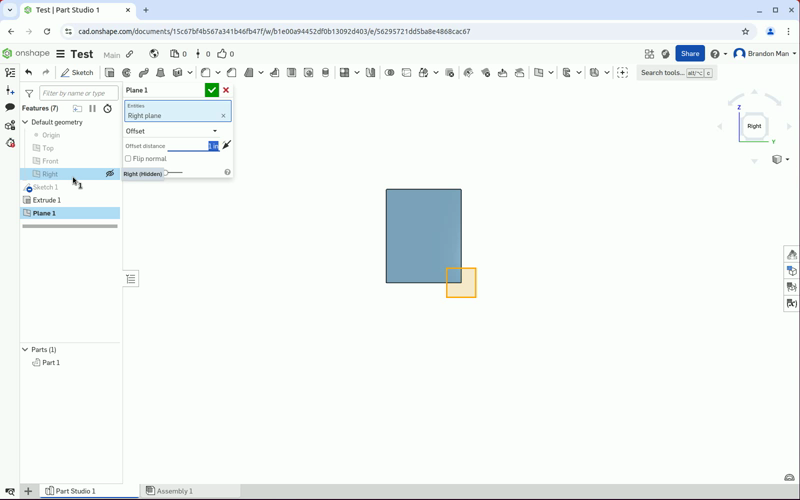
text(23.108)
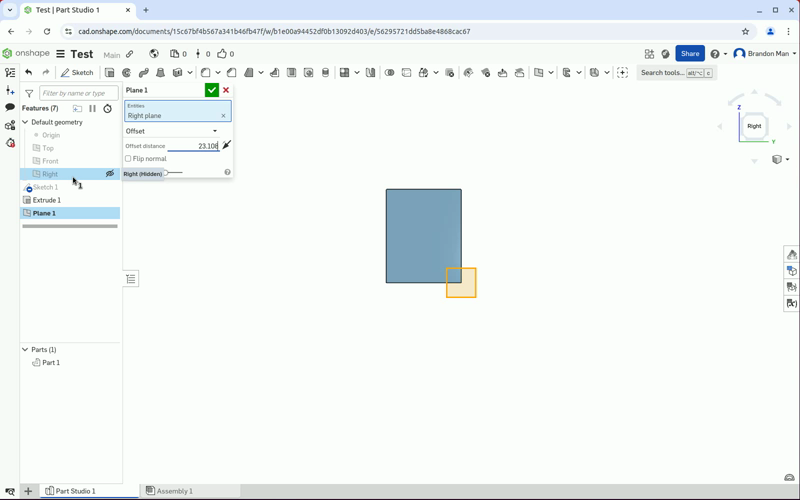
key(enter, 2)
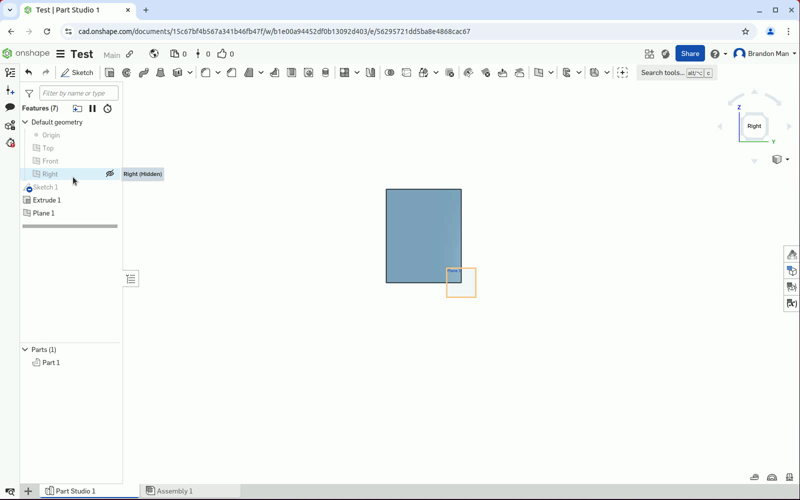
key(shift+s)
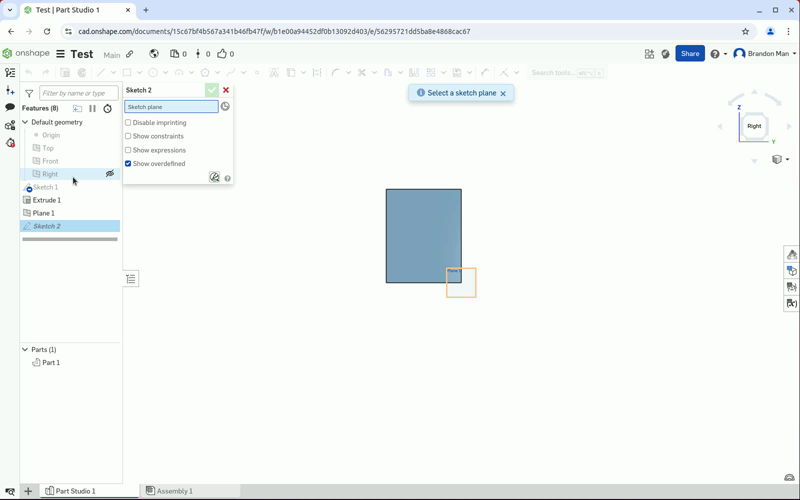
mouse_move(73, 215)
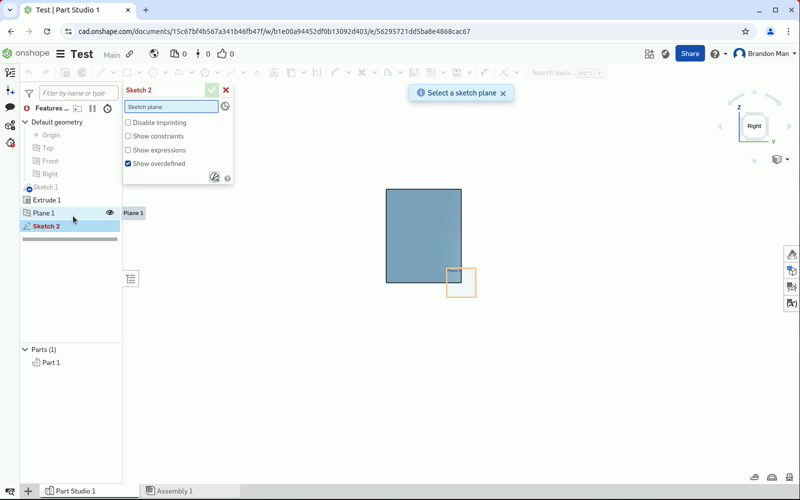
click(73, 215)
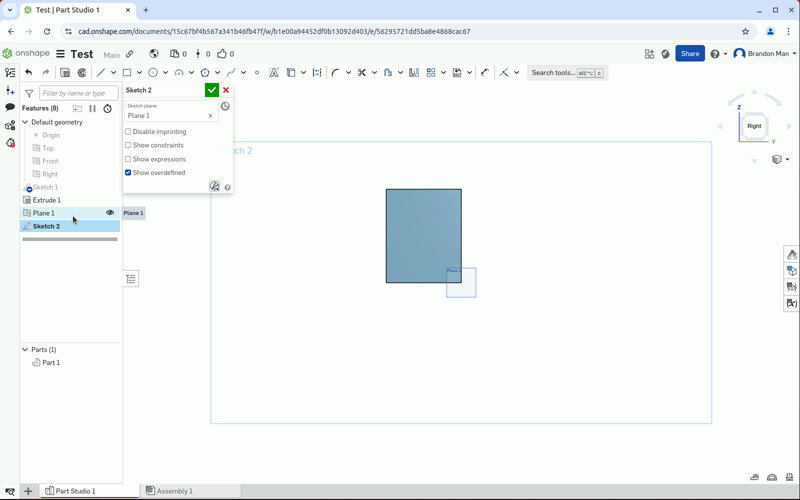
mouse_move(73, 352)
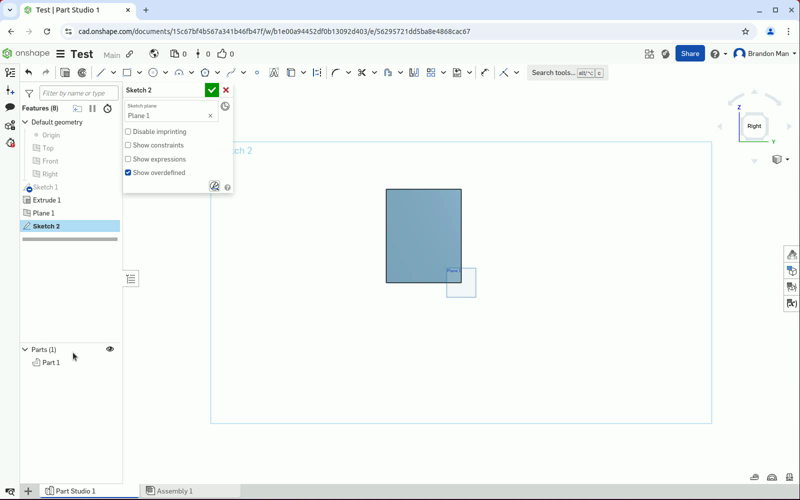
key(y)
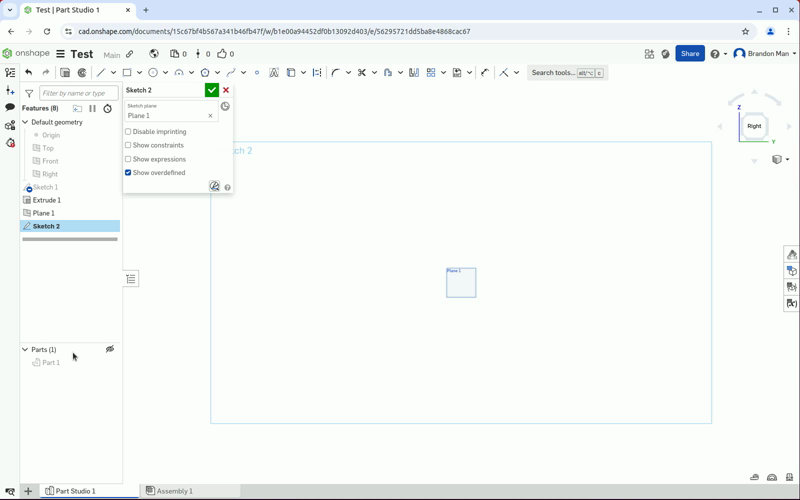
key(l)
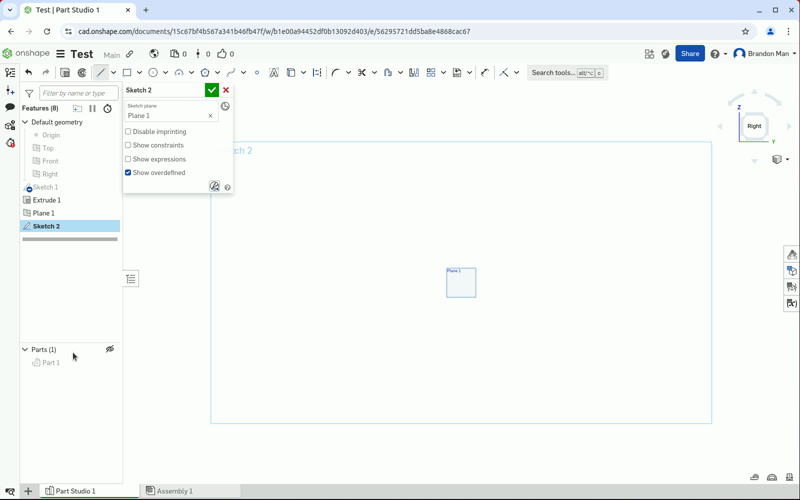
key_down(shift)
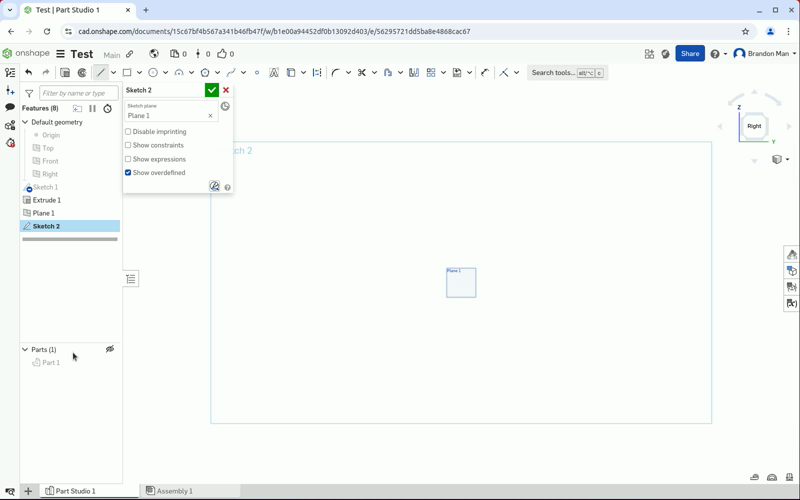
mouse_move(385, 261)
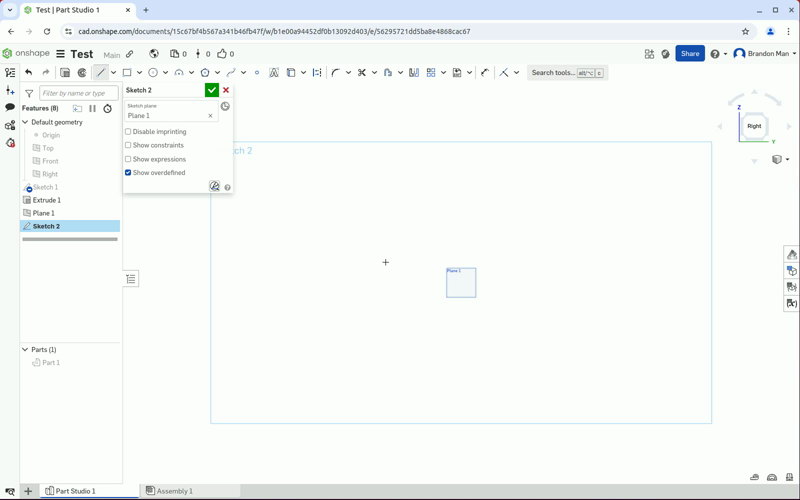
click(385, 261)
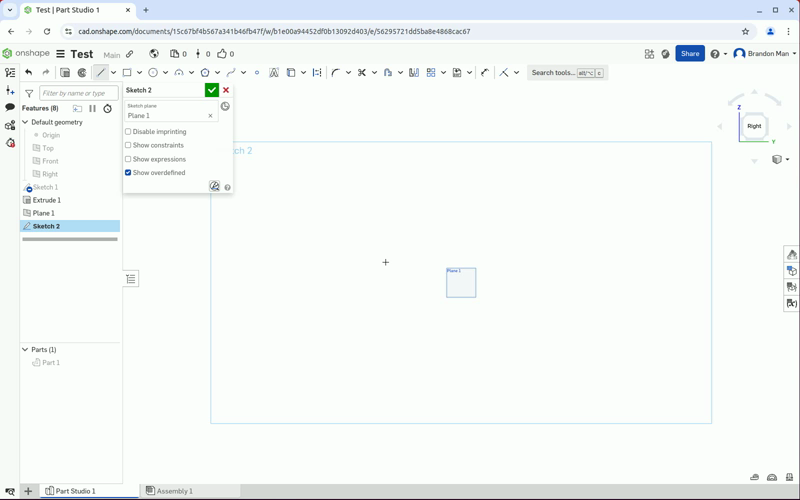
key_up(shift)
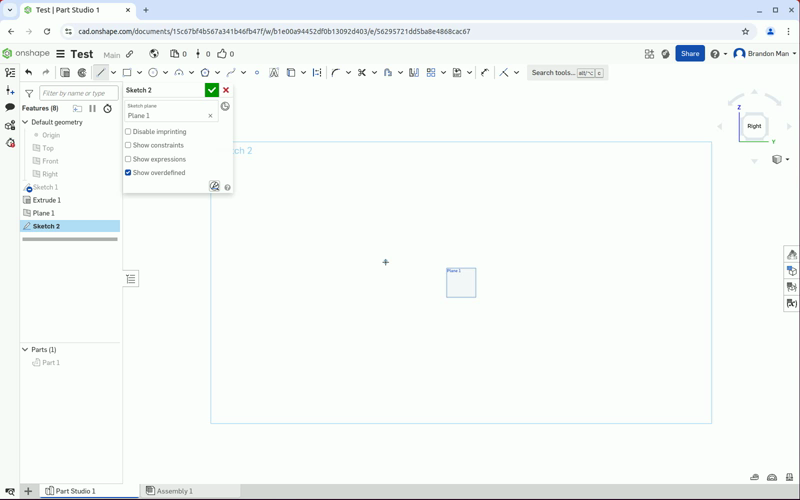
key_down(shift)
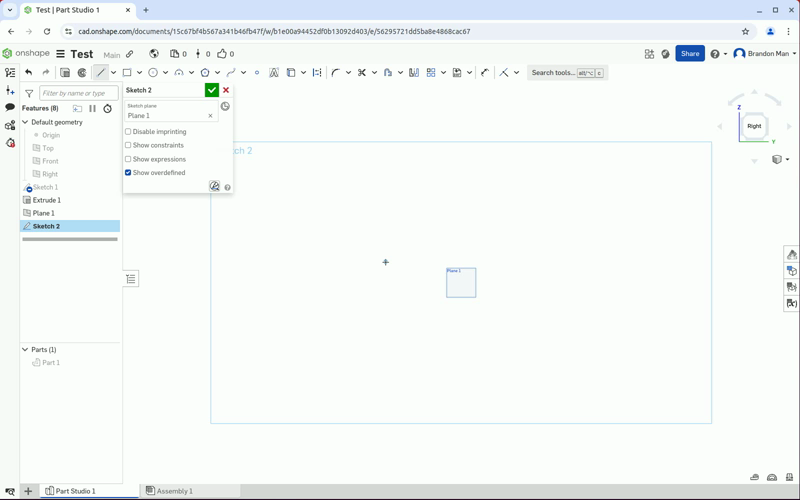
mouse_move(443, 188)
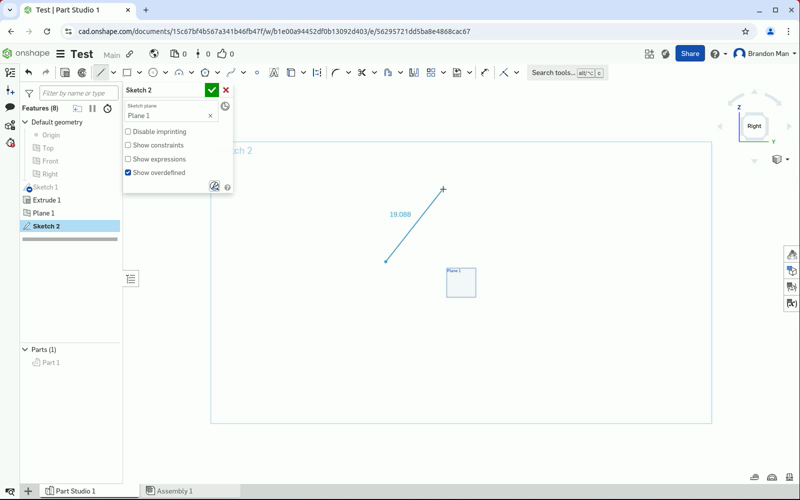
click(443, 188)
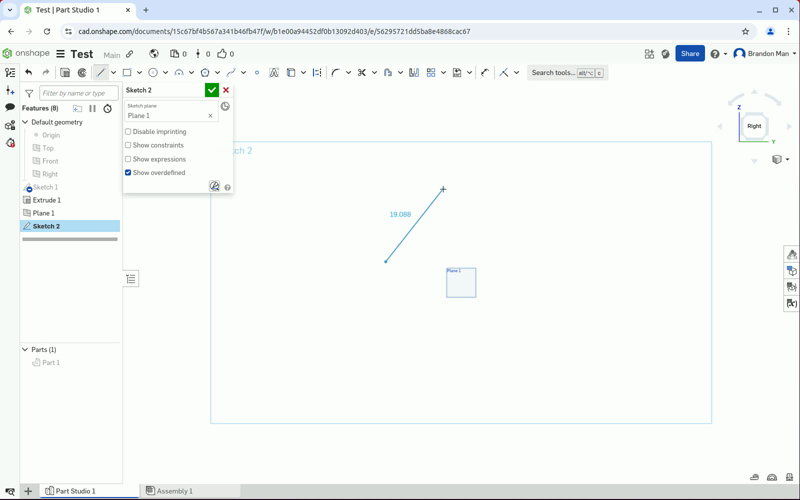
key_up(shift)
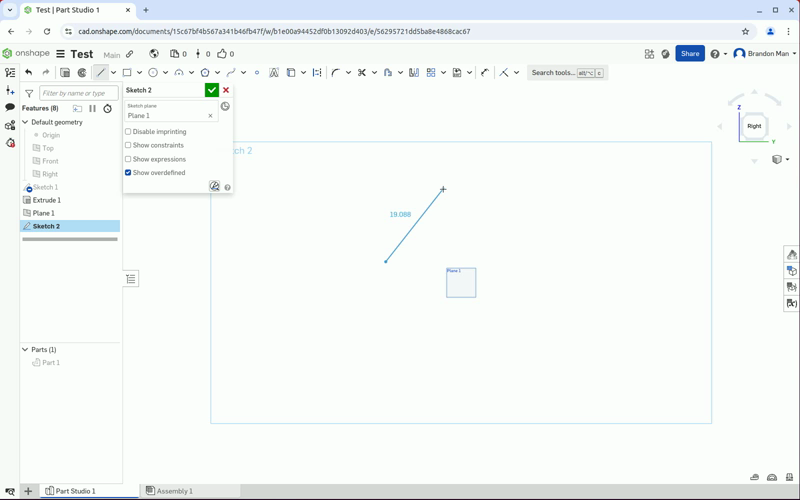
key_down(shift)
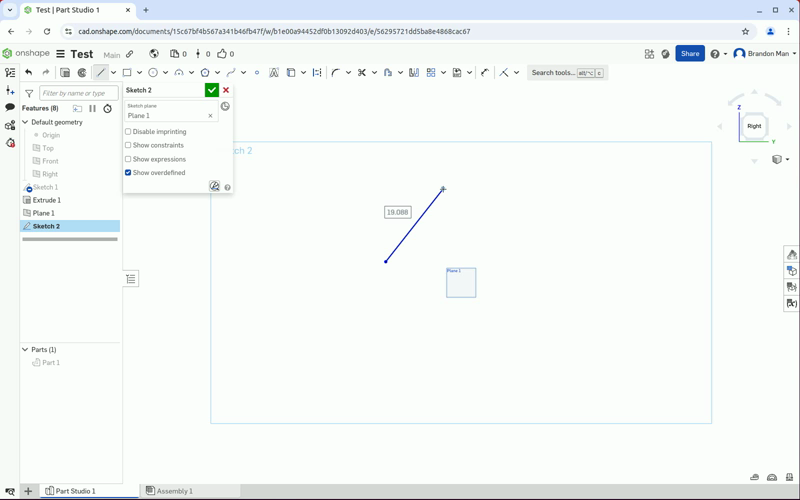
mouse_move(473, 188)
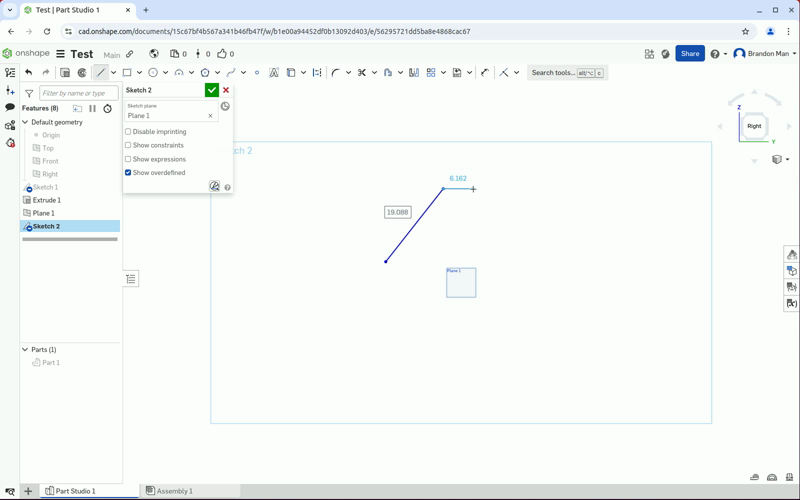
mouse_move(385, 188)
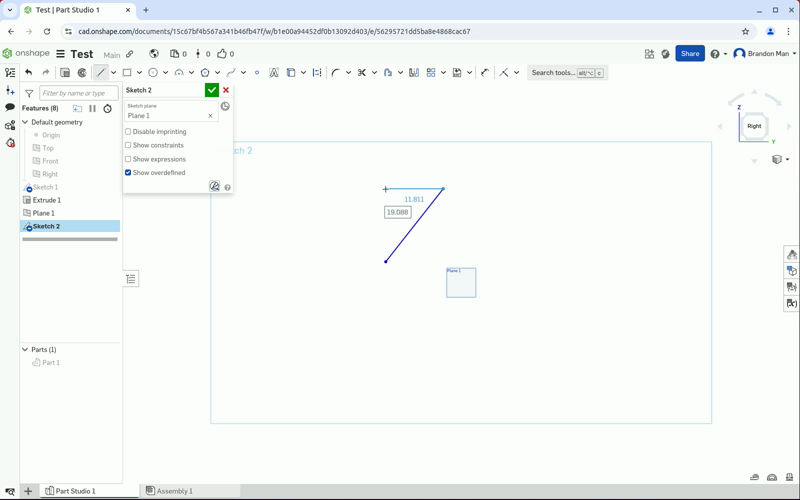
click(385, 188)
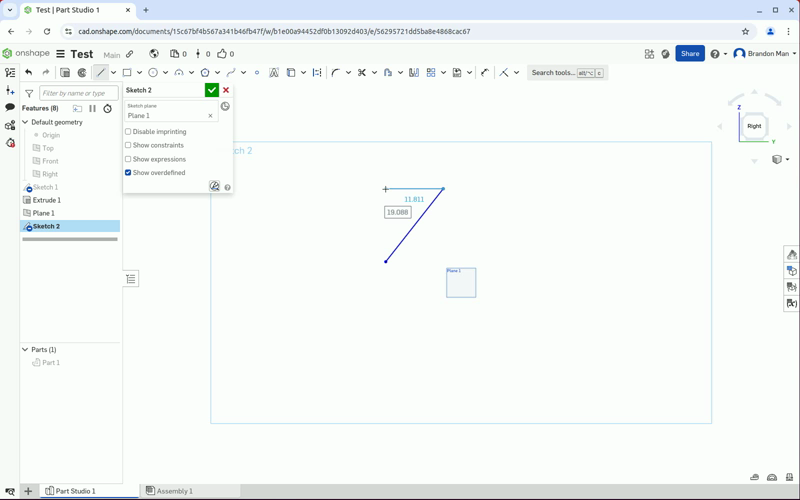
key_up(shift)
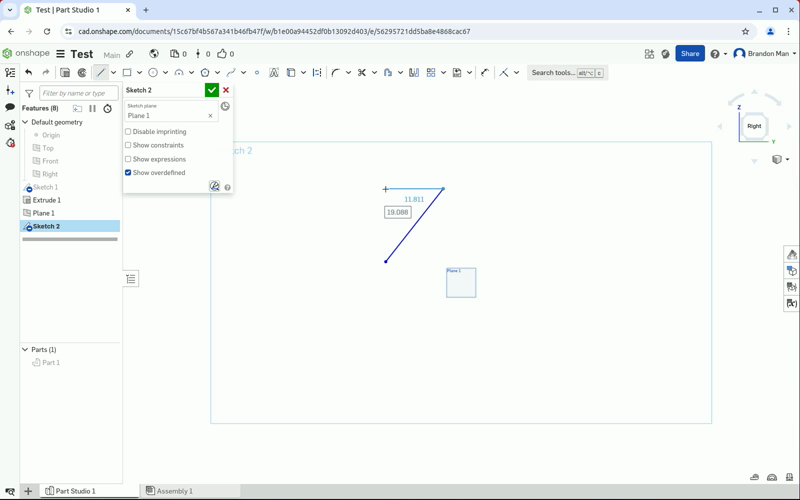
key_down(shift)
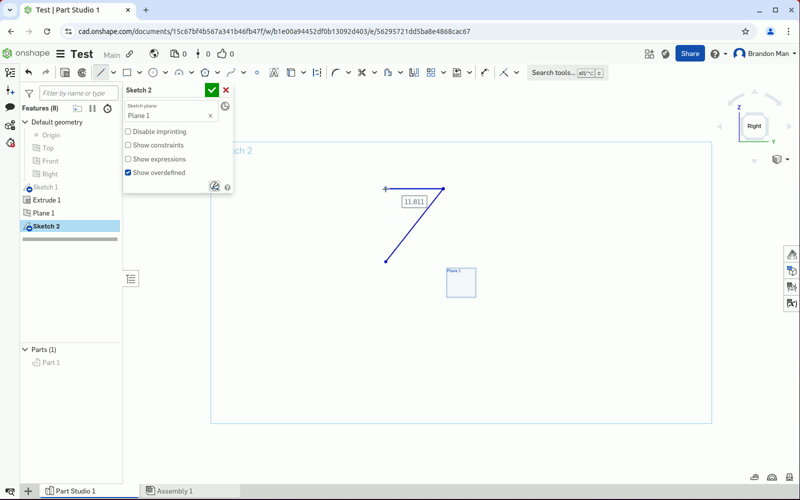
mouse_move(385, 261)
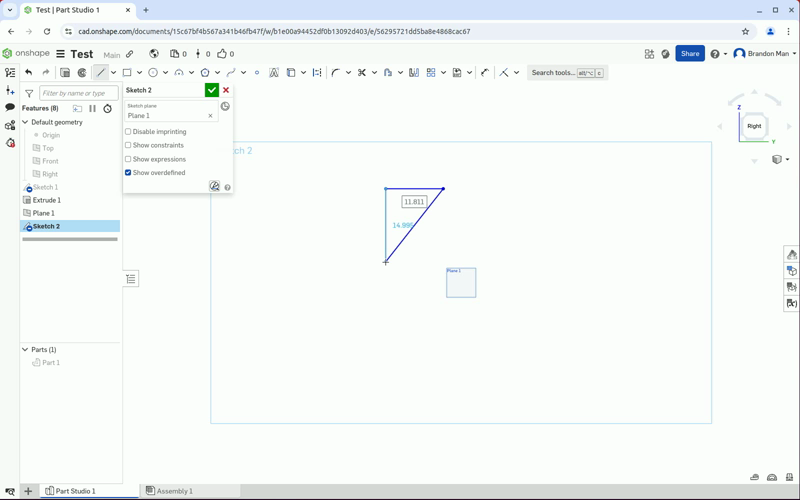
key_up(shift)
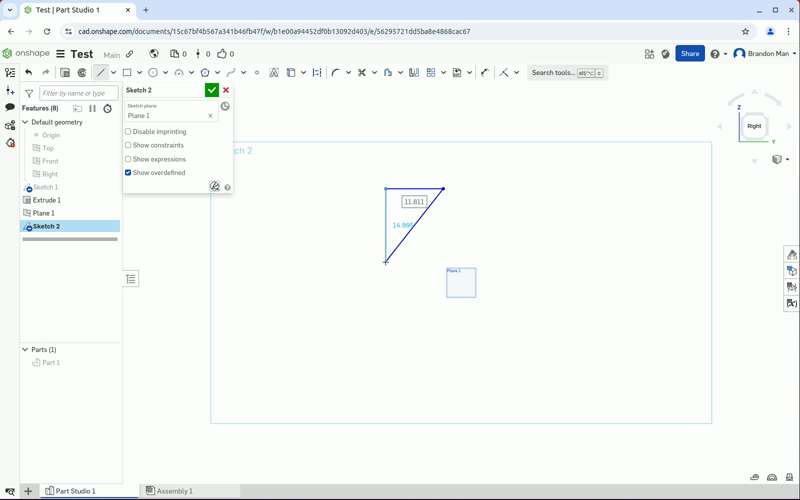
click(385, 261)
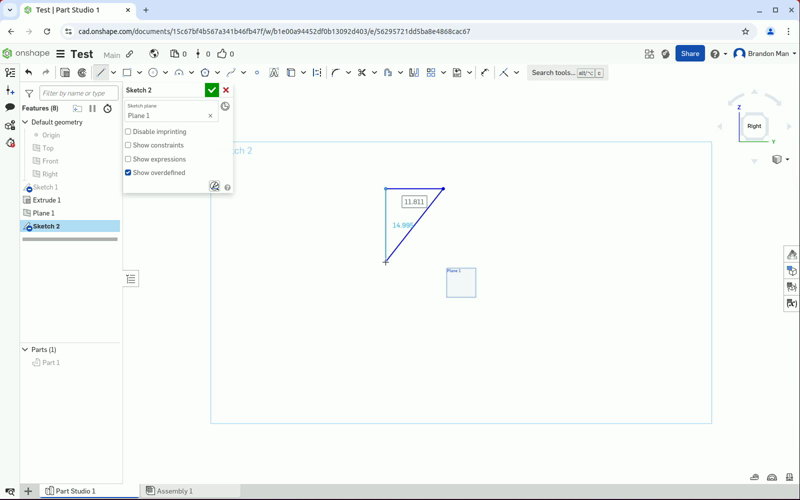
key(esc)
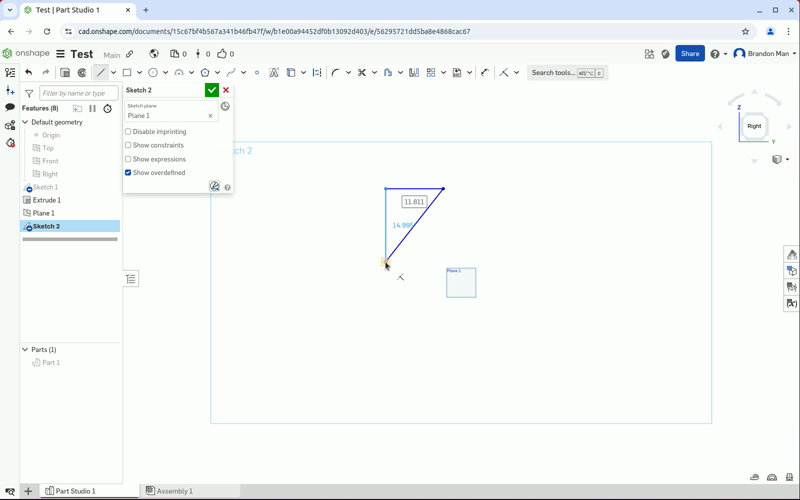
mouse_move(417, 196)
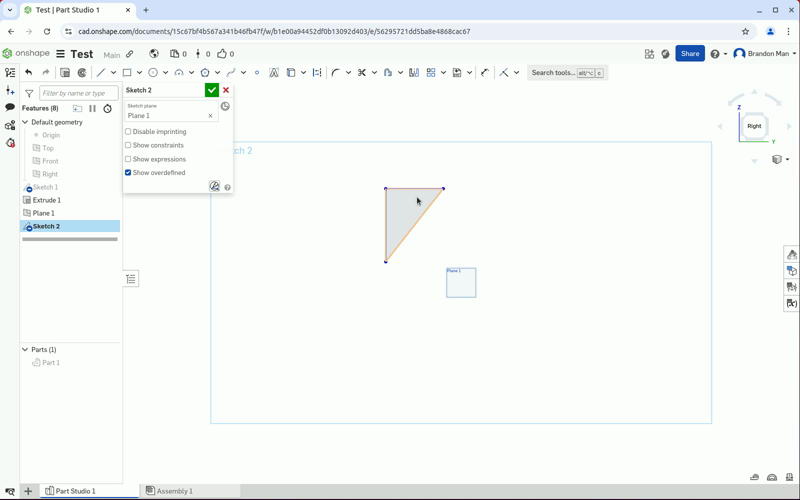
click(417, 196)
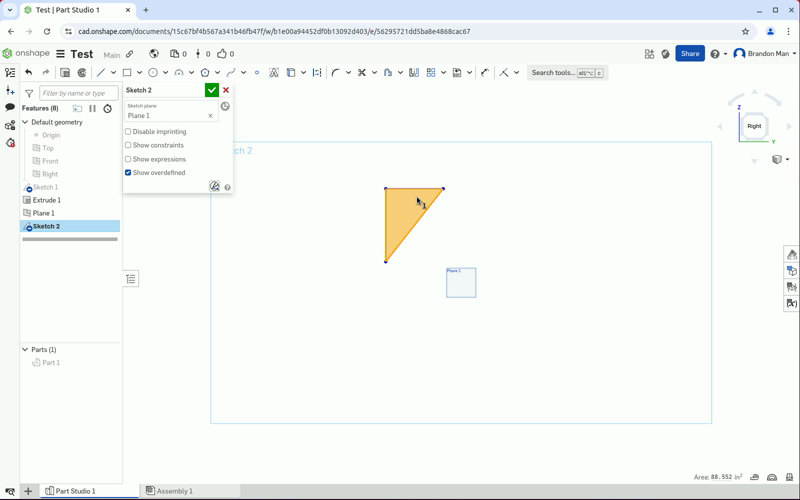
mouse_move(73, 352)
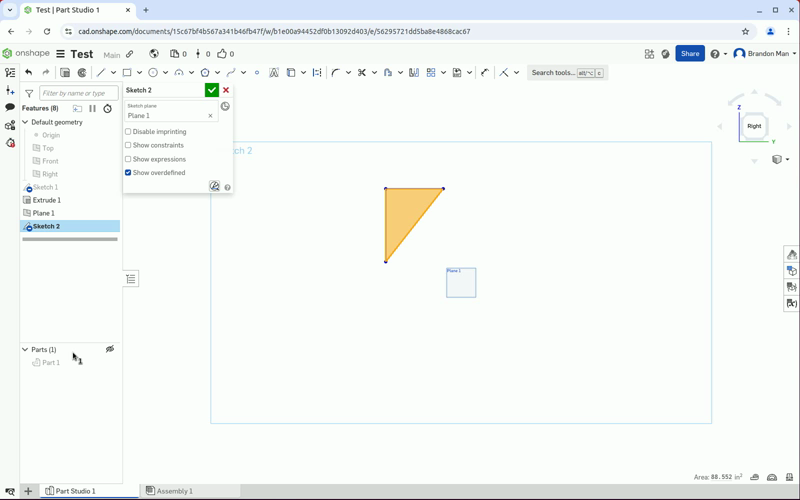
key(shift+y)
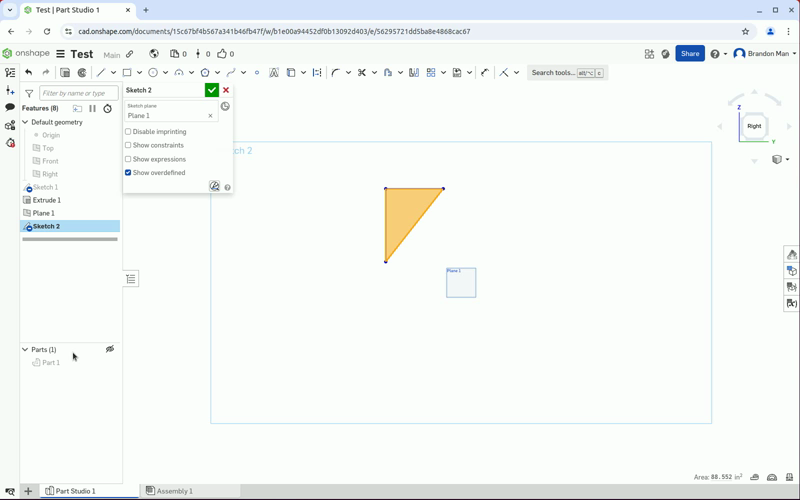
key(shift+e)
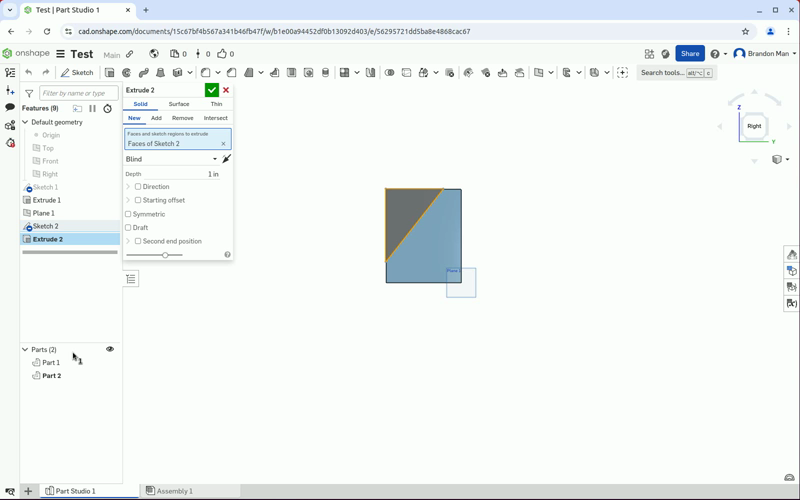
mouse_move(143, 106)
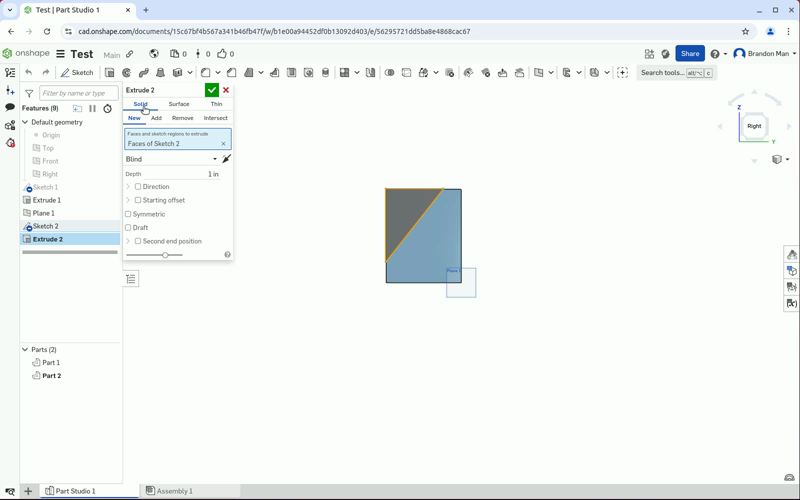
click(143, 106)
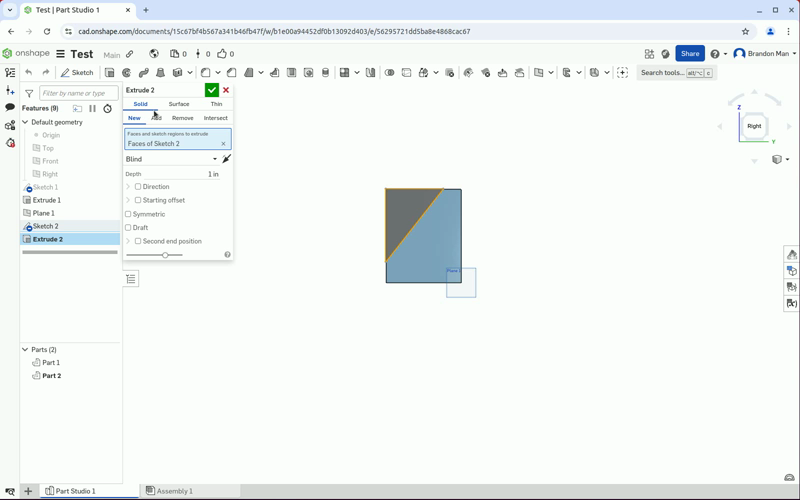
mouse_move(186, 120)
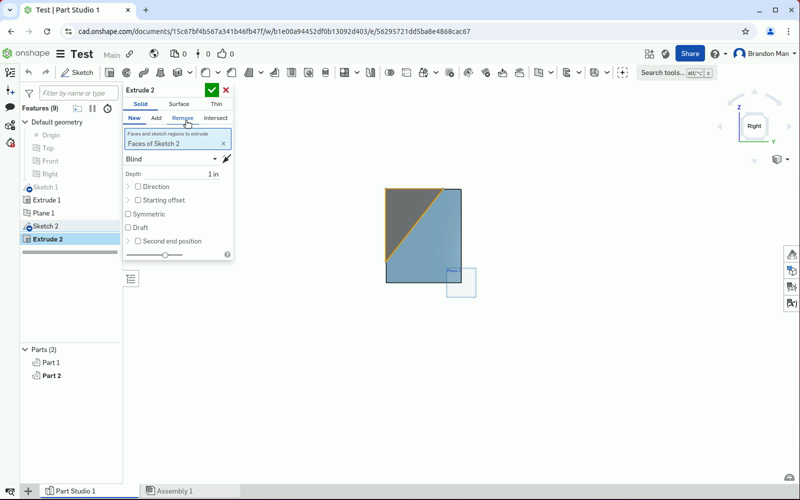
click(186, 120)
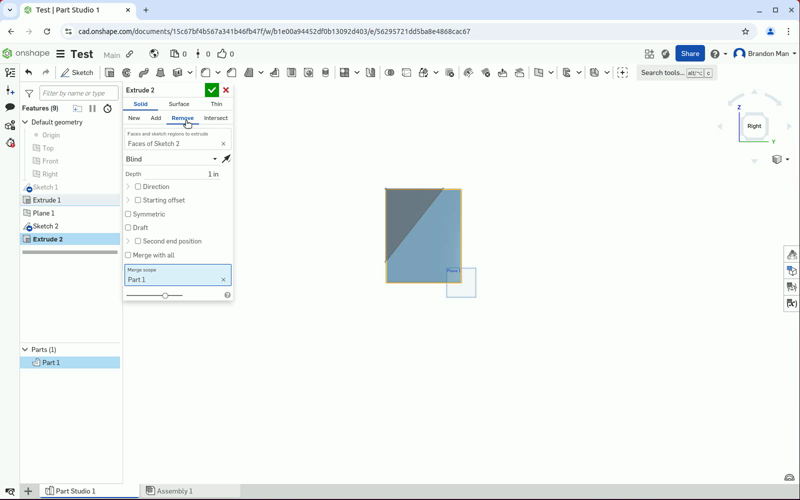
key(tab, 4)
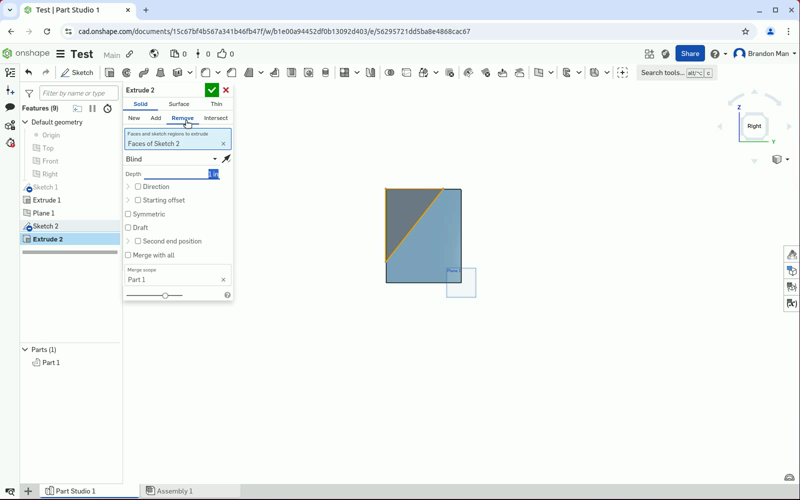
text(15.405)
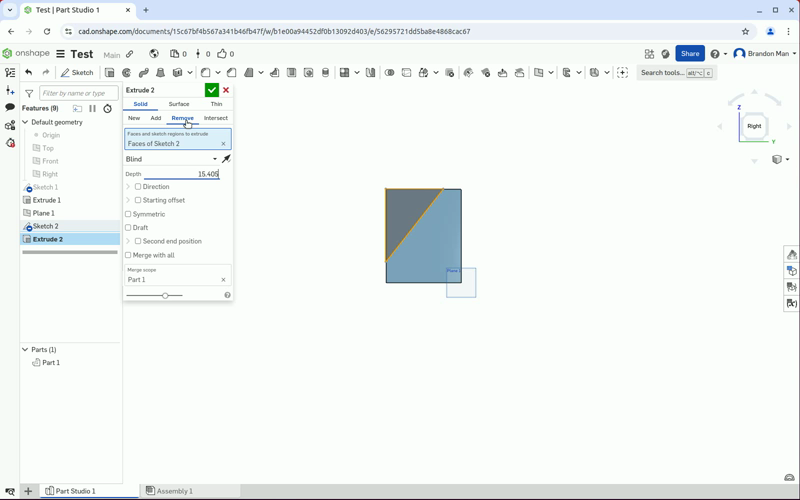
key(tab, 6)
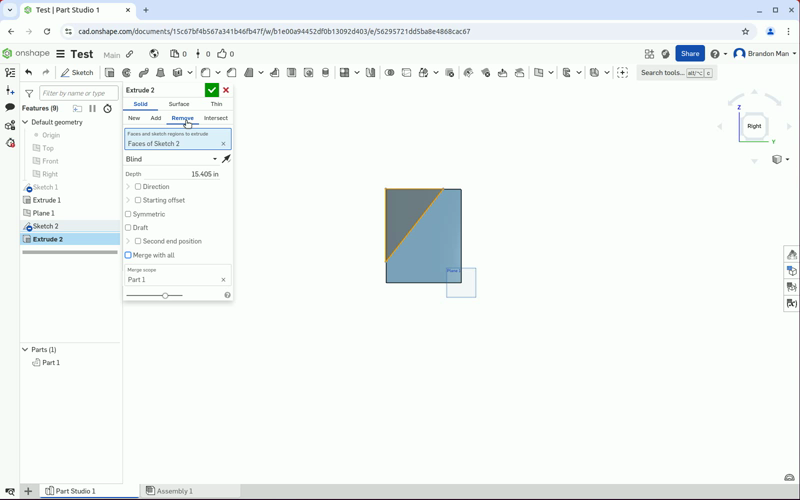
key(space)
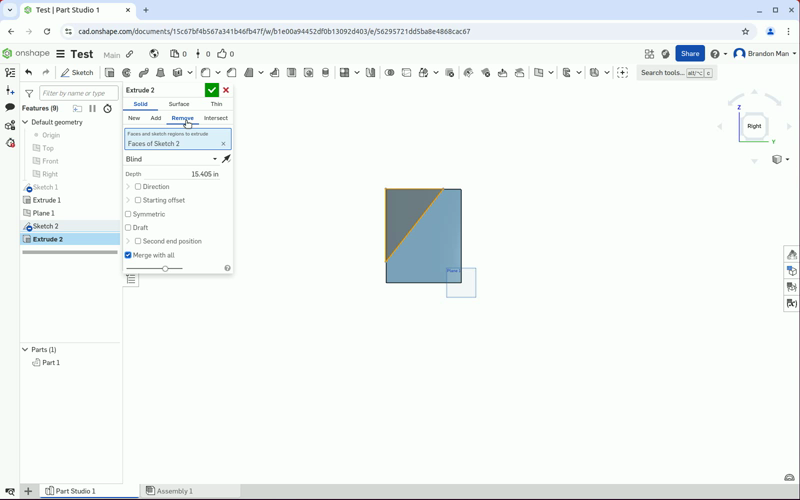
key(enter)
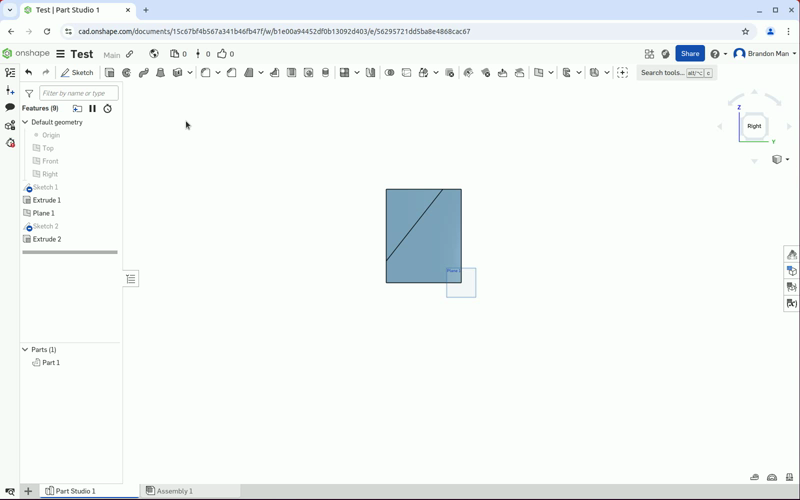
key(shift+h)
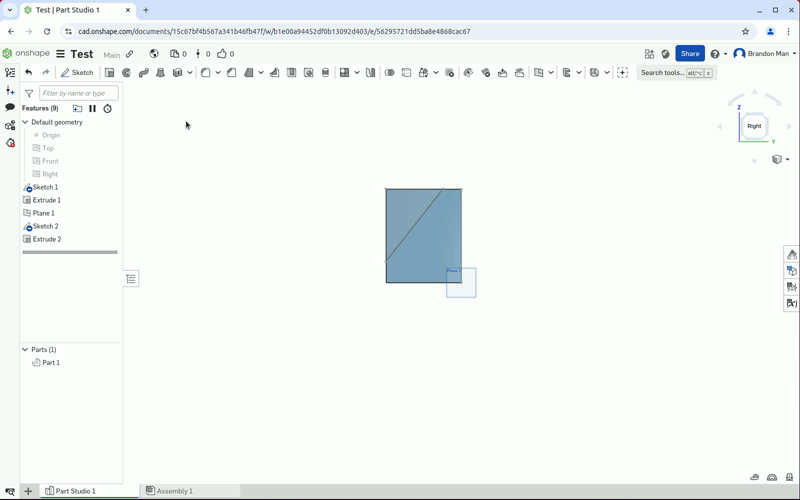
key(shift+h)
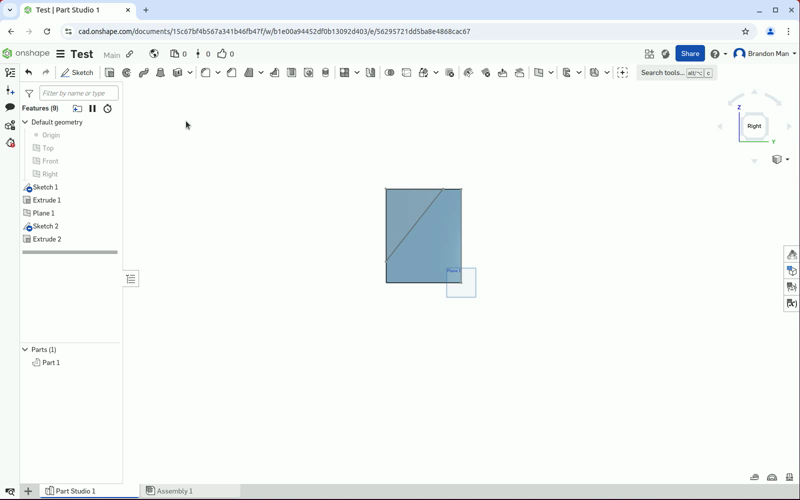
key(shift+7)
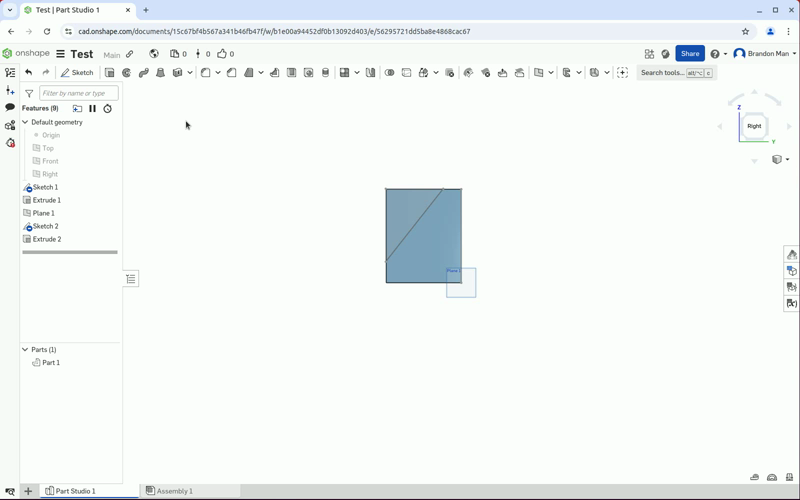
key(right, 2)
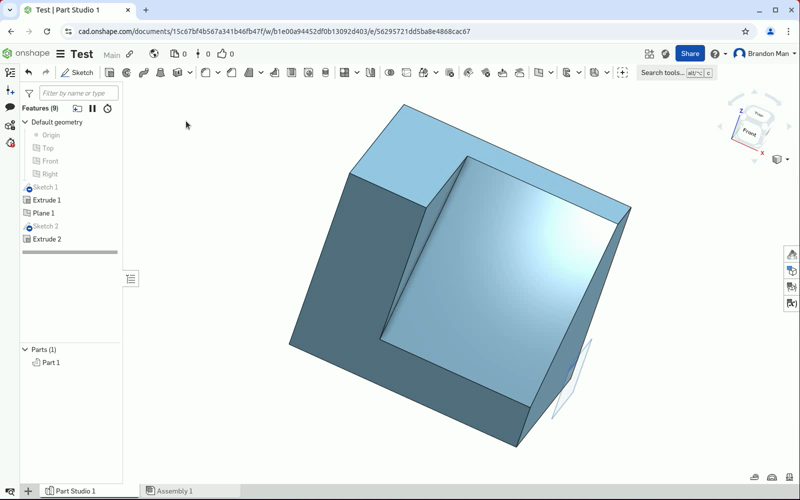
key(down, 2)
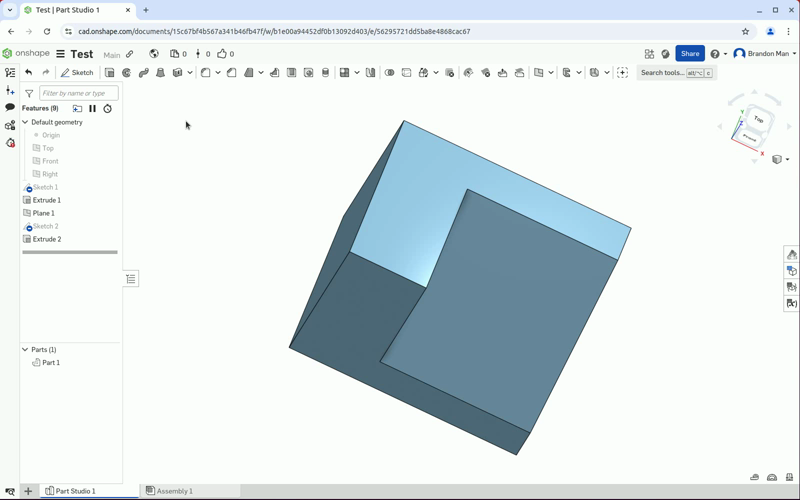
key(up, 2)
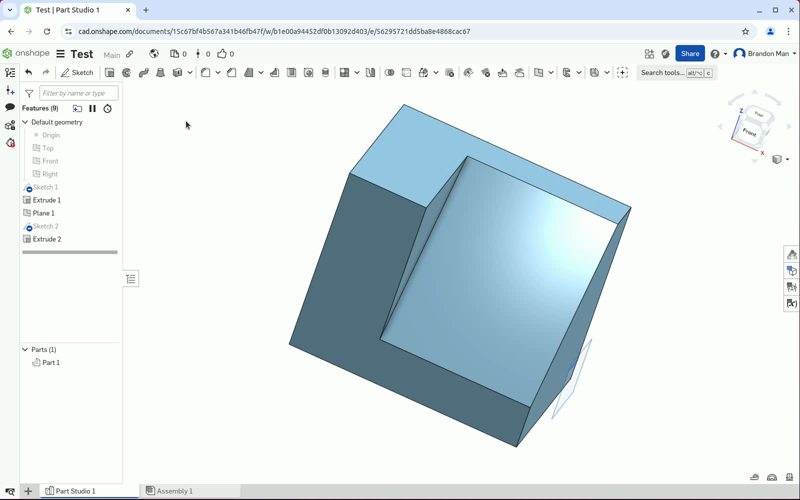
key(left, 2)
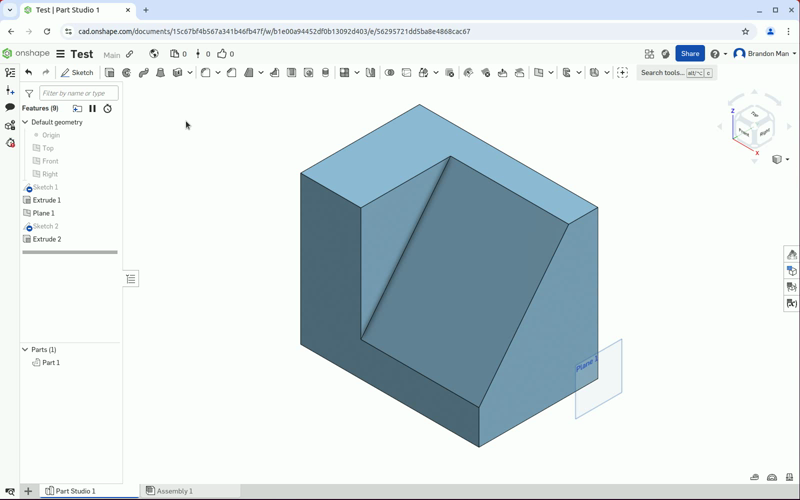
mouse_move(73, 189)
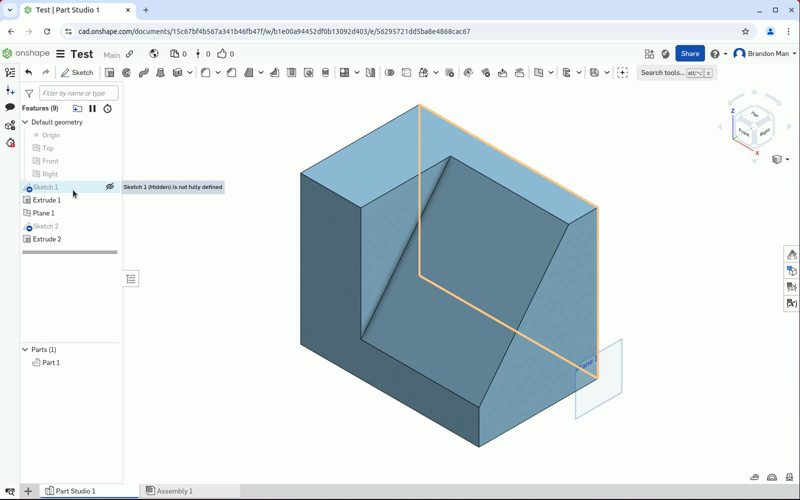
click(73, 189)